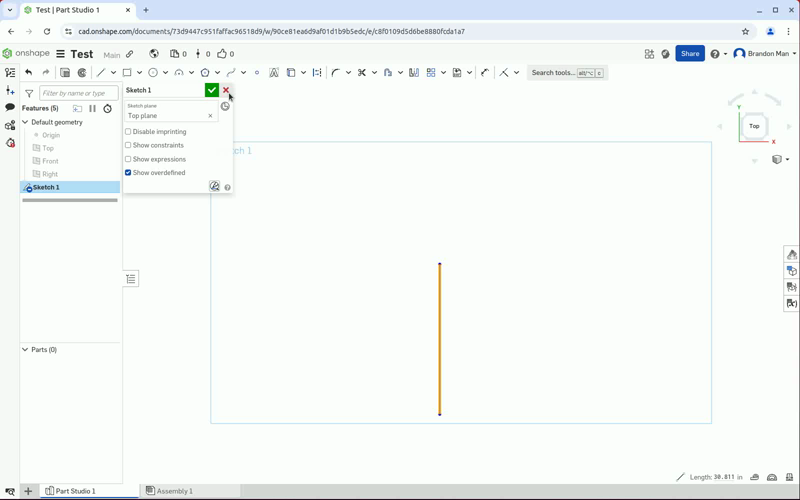
key(shift+h)
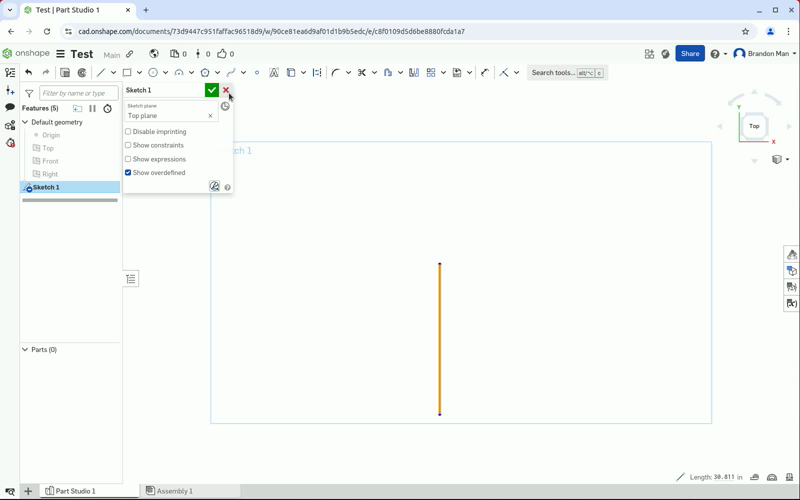
key(shift+s)
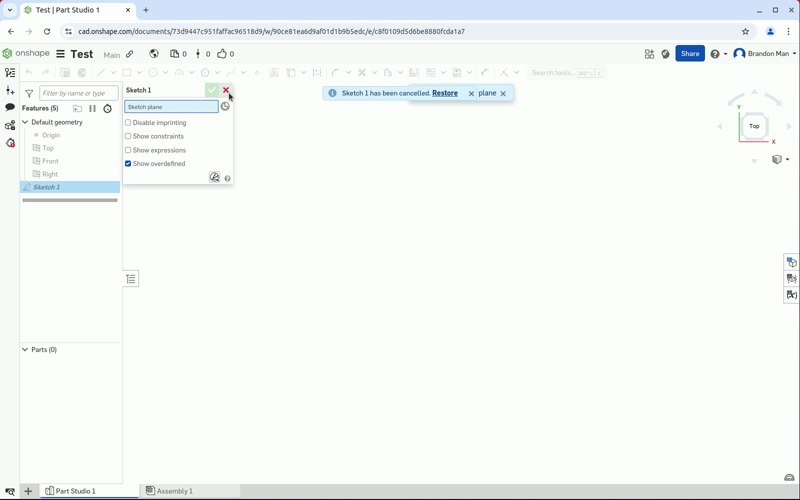
mouse_move(73, 150)
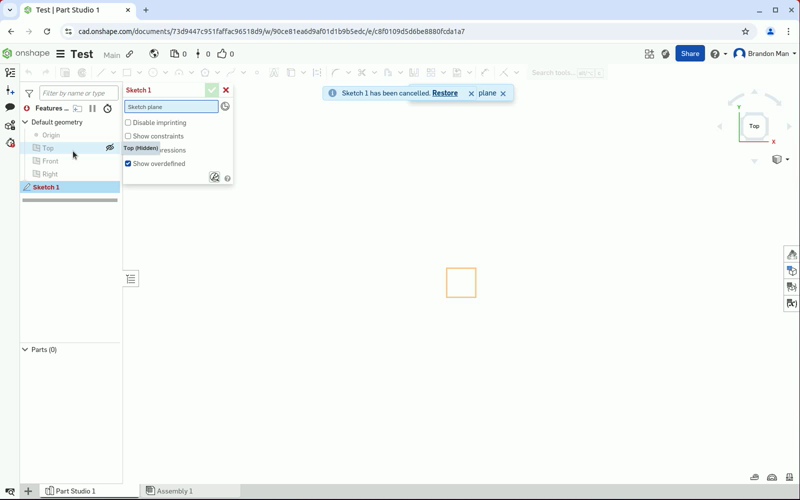
click(73, 150)
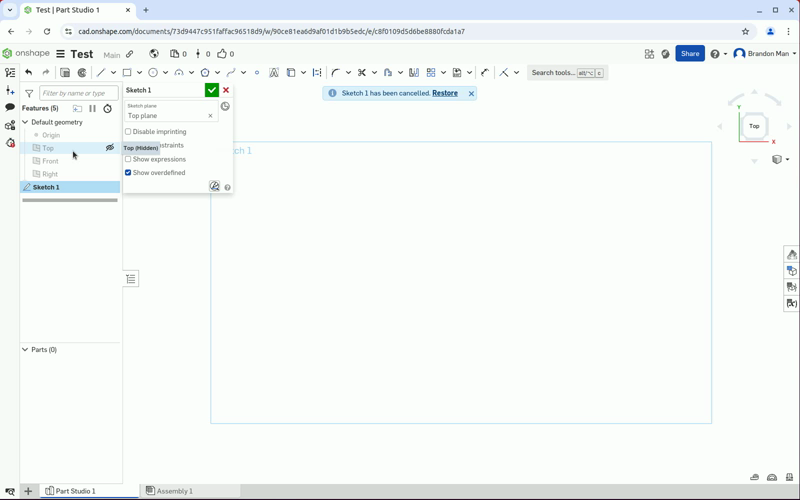
mouse_move(73, 352)
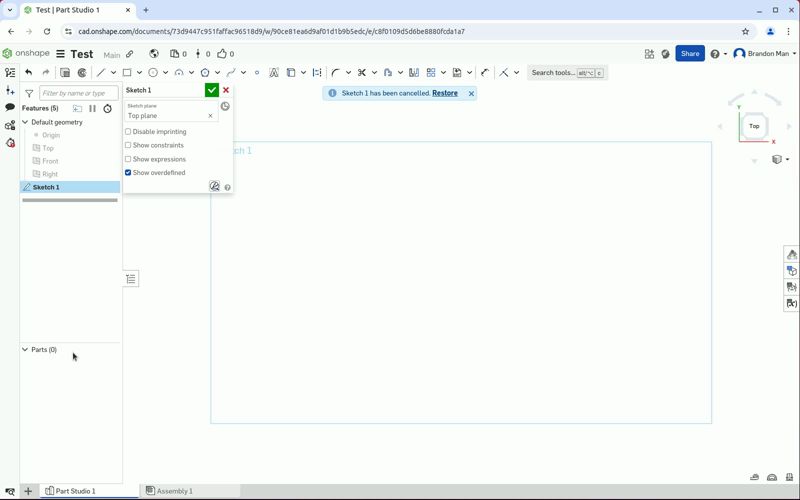
key(y)
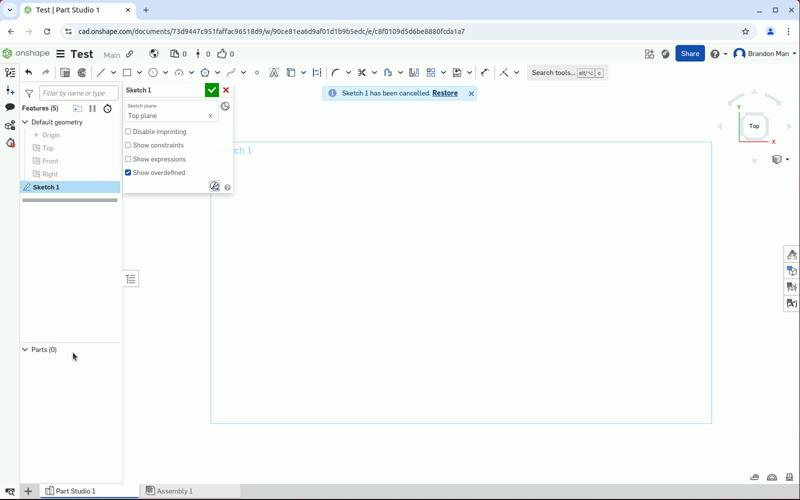
key(l)
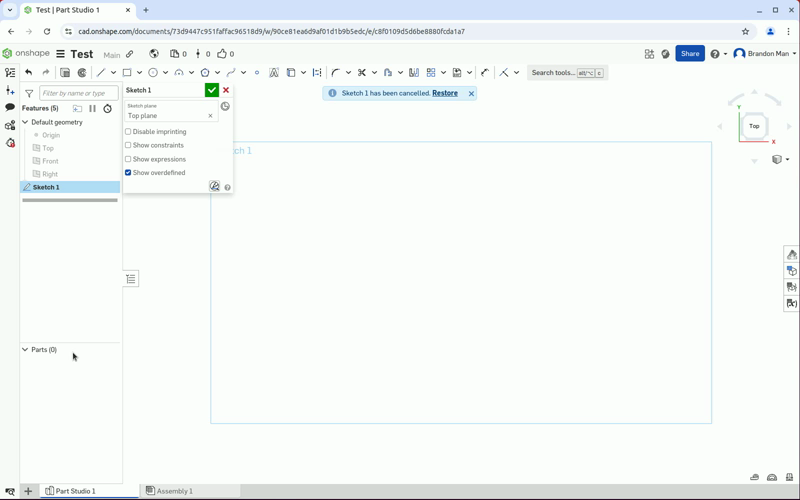
key_down(shift)
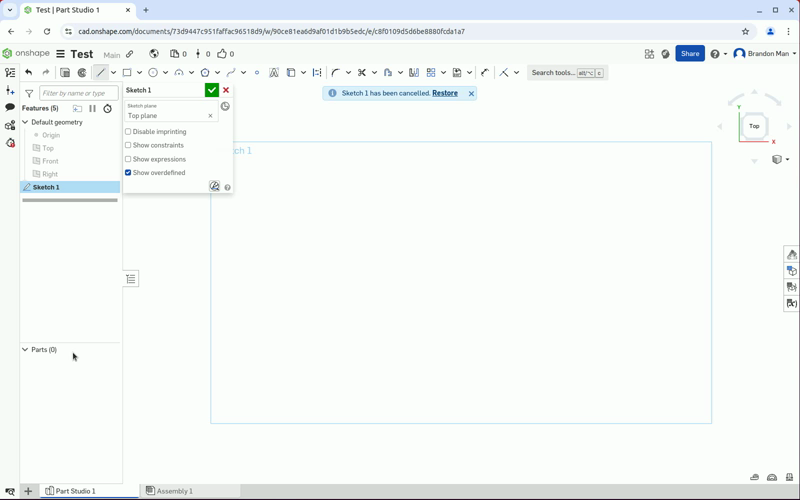
mouse_move(348, 328)
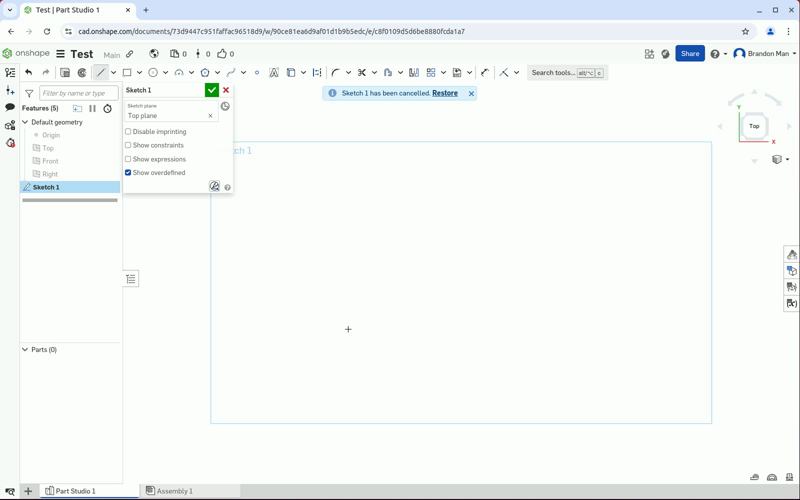
click(348, 328)
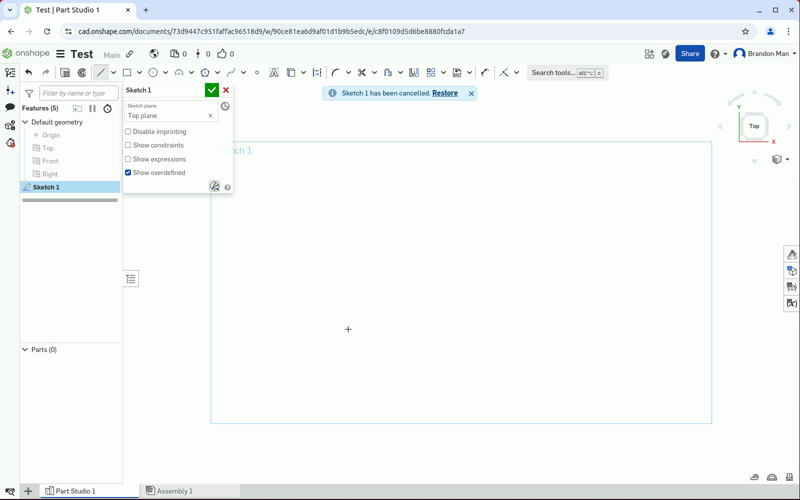
key_up(shift)
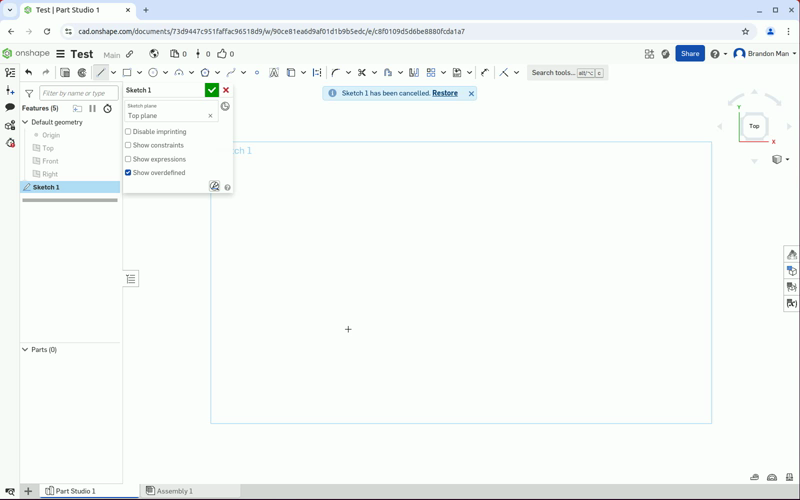
key_down(shift)
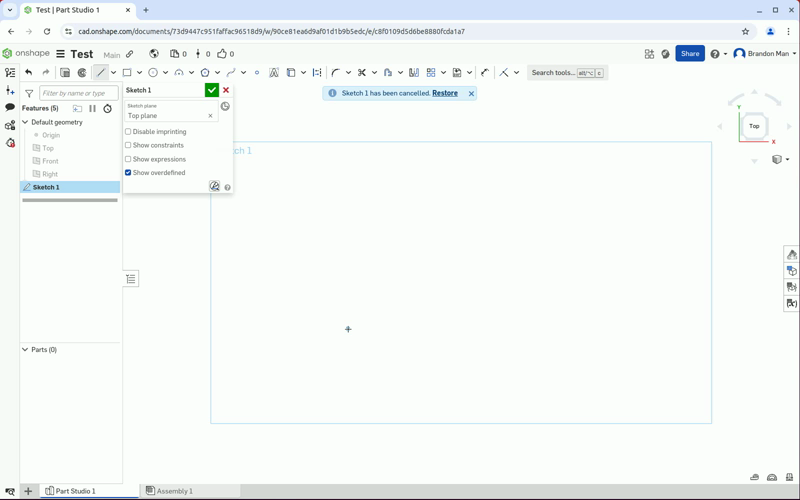
mouse_move(572, 328)
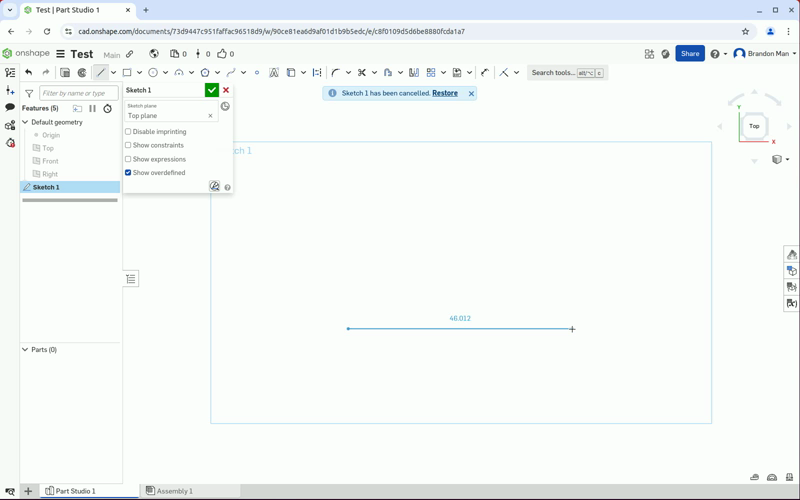
click(572, 328)
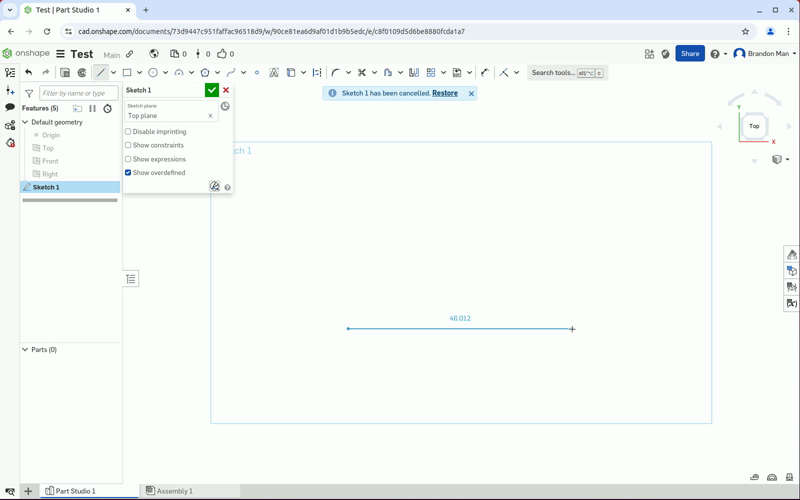
key_up(shift)
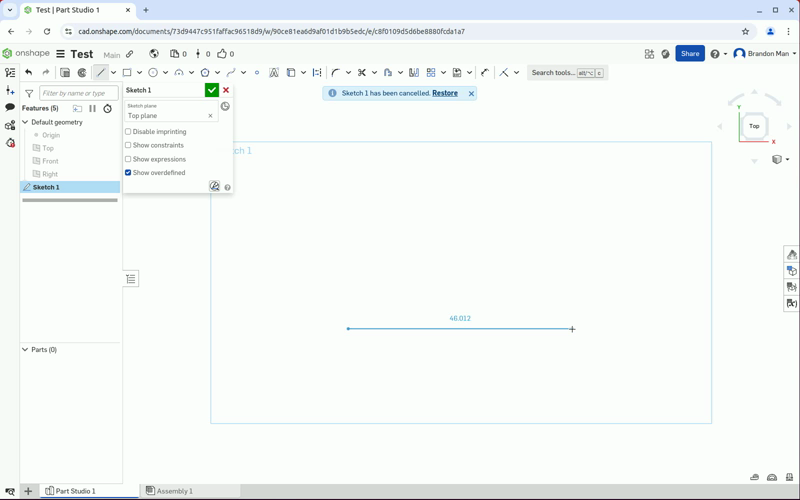
key_down(shift)
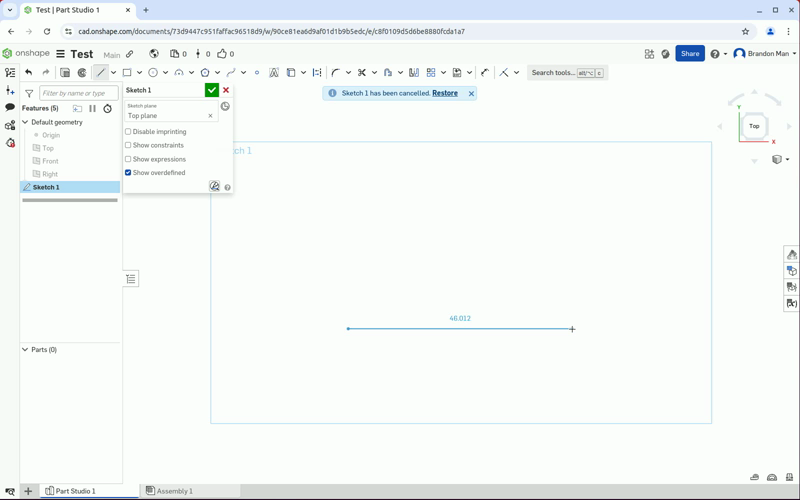
mouse_move(572, 239)
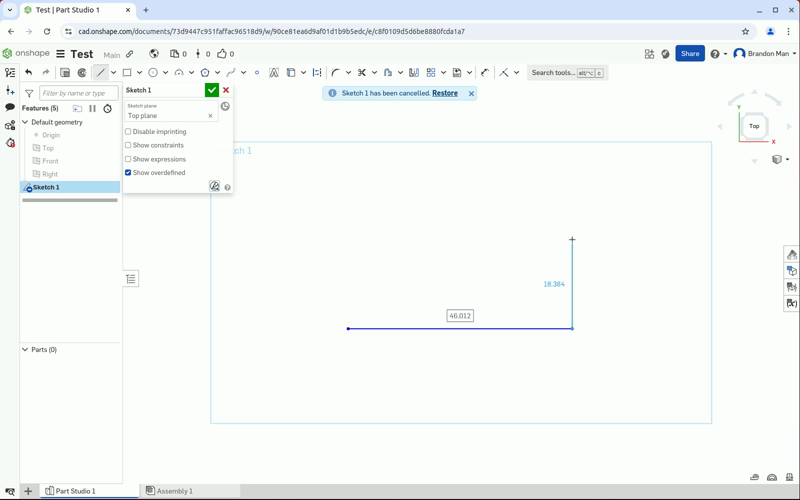
click(572, 239)
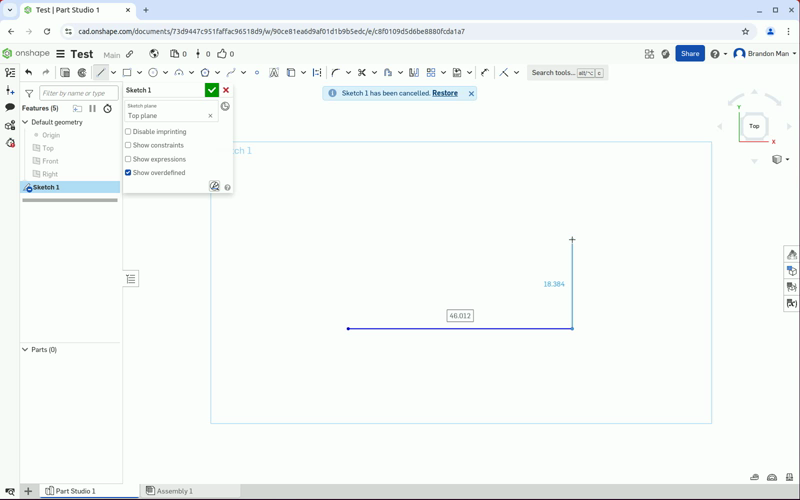
key_up(shift)
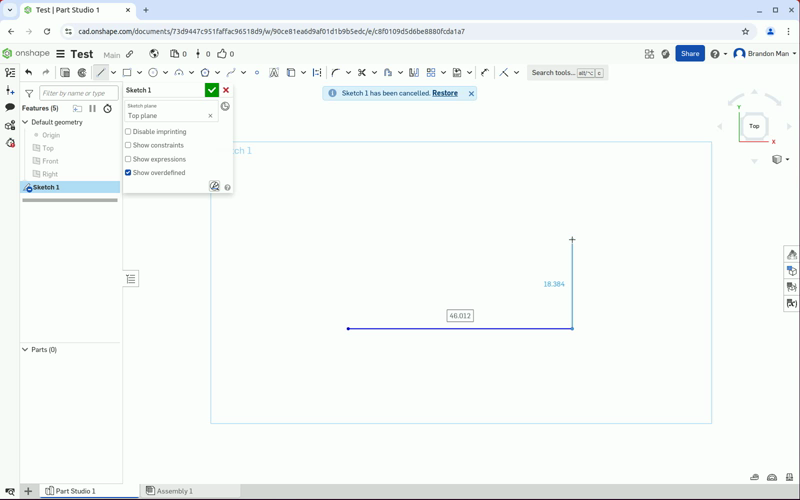
key_down(shift)
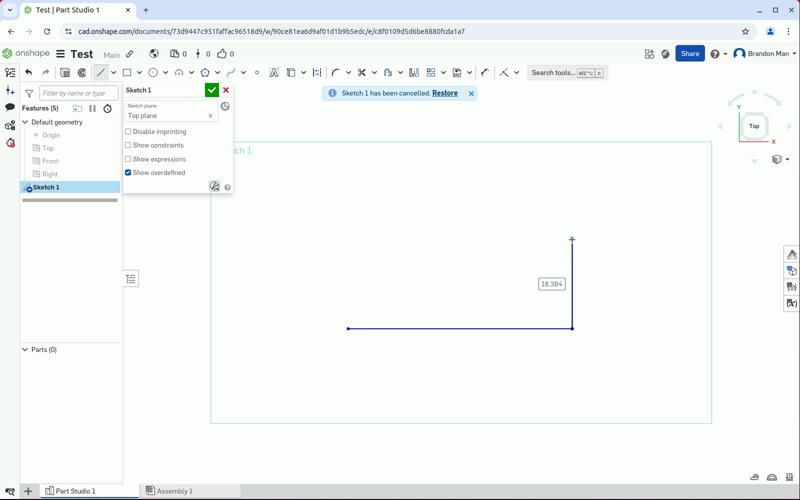
mouse_move(348, 239)
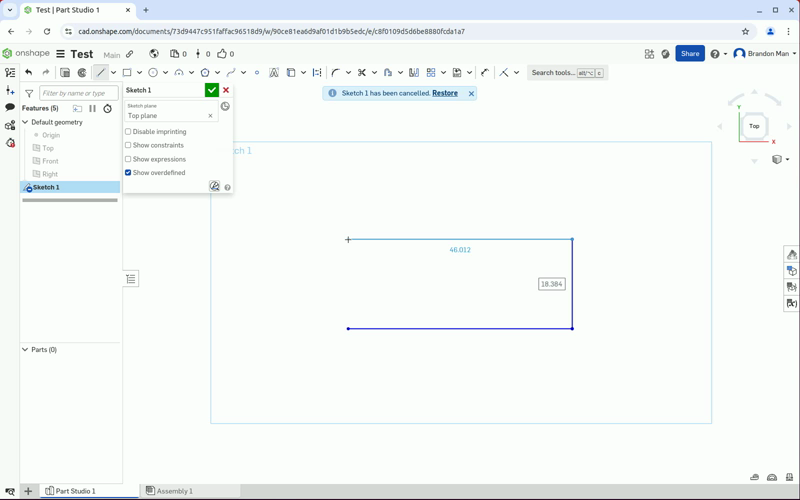
click(348, 239)
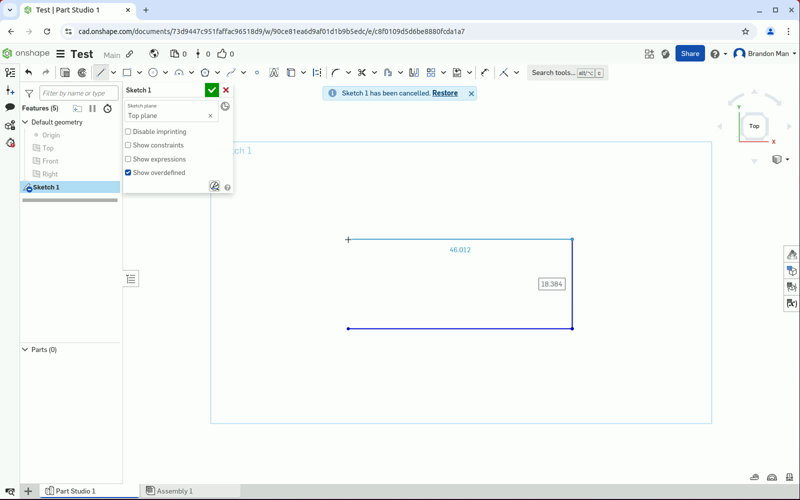
key_up(shift)
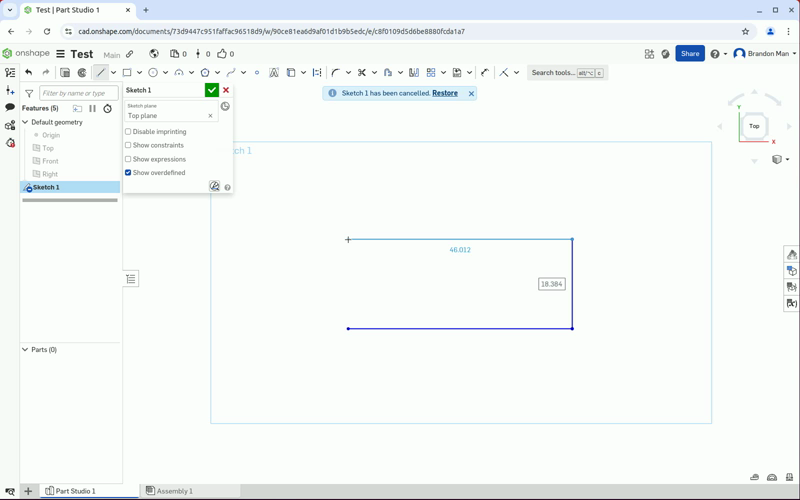
key_down(shift)
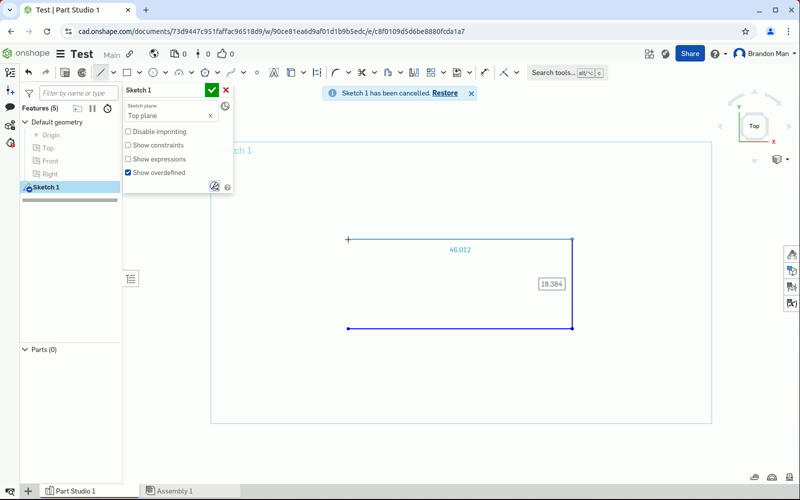
mouse_move(348, 328)
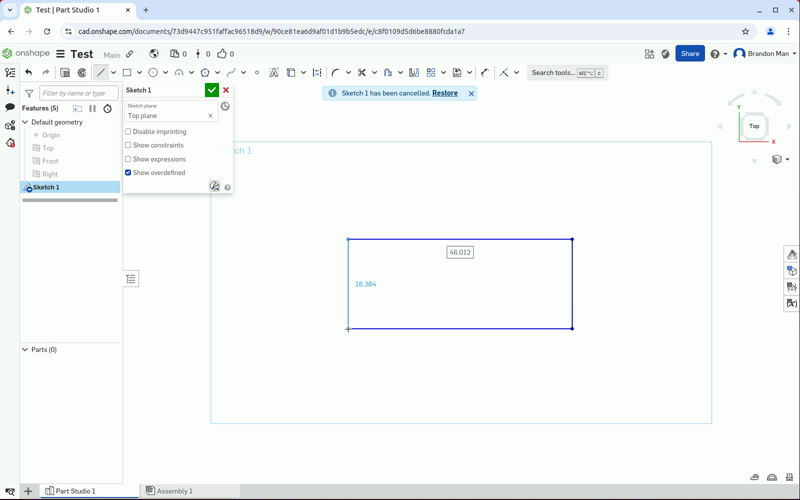
key_up(shift)
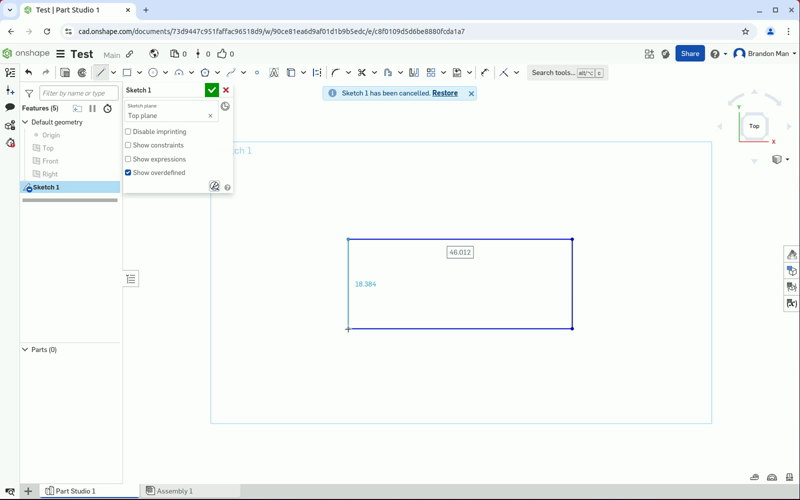
click(348, 328)
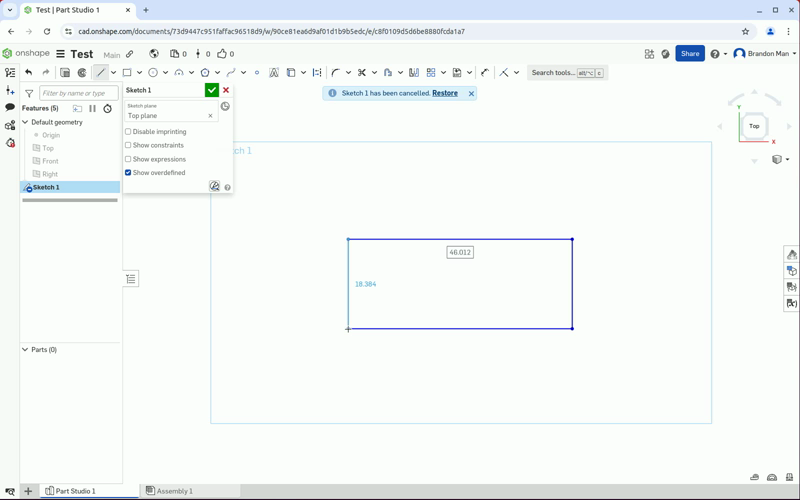
key(esc)
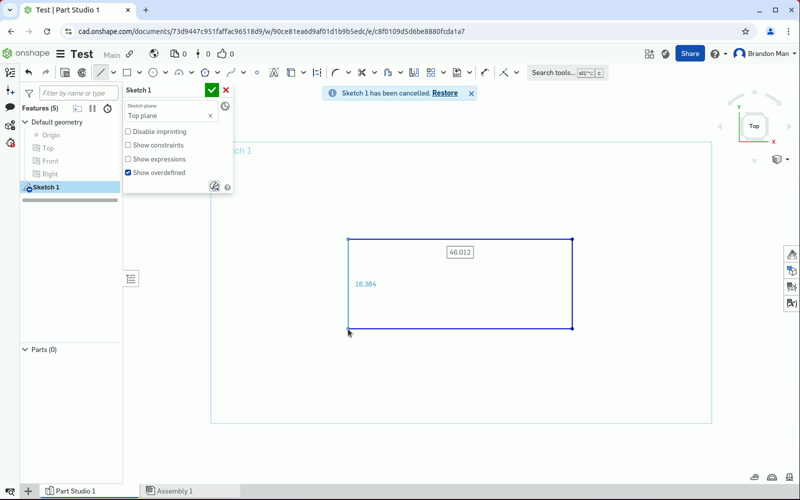
key(c)
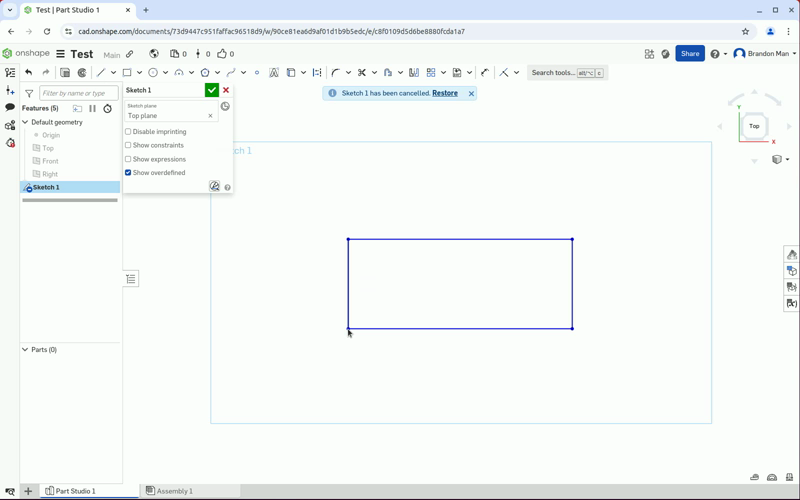
key_down(shift)
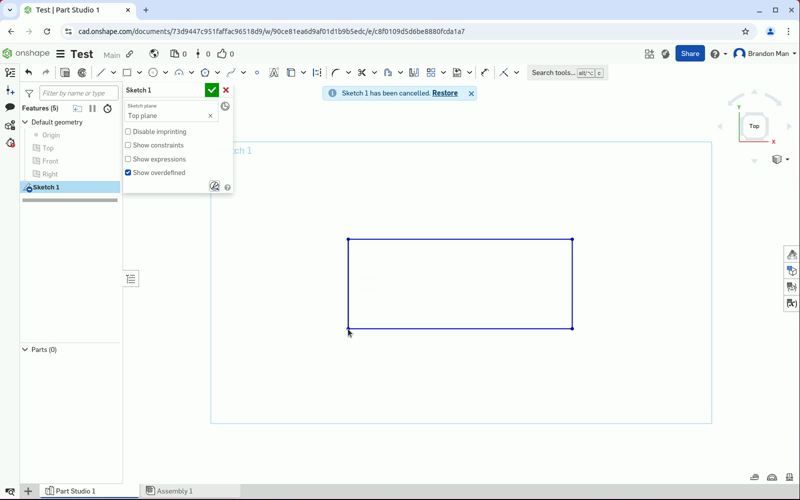
mouse_move(400, 283)
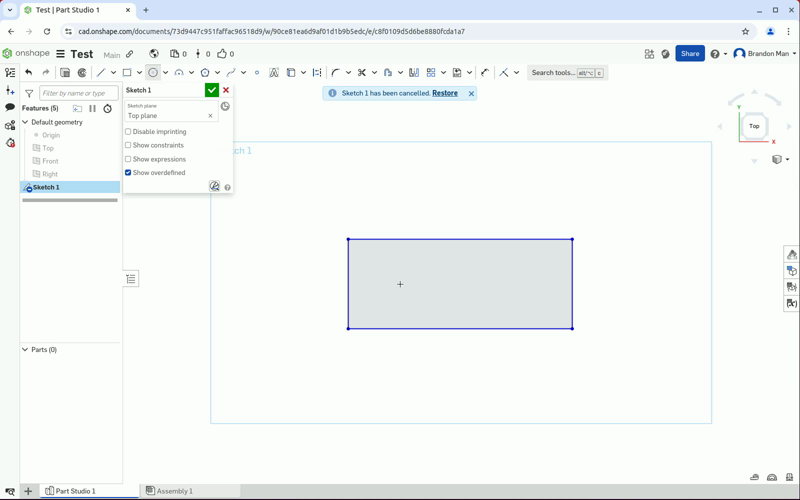
click(400, 283)
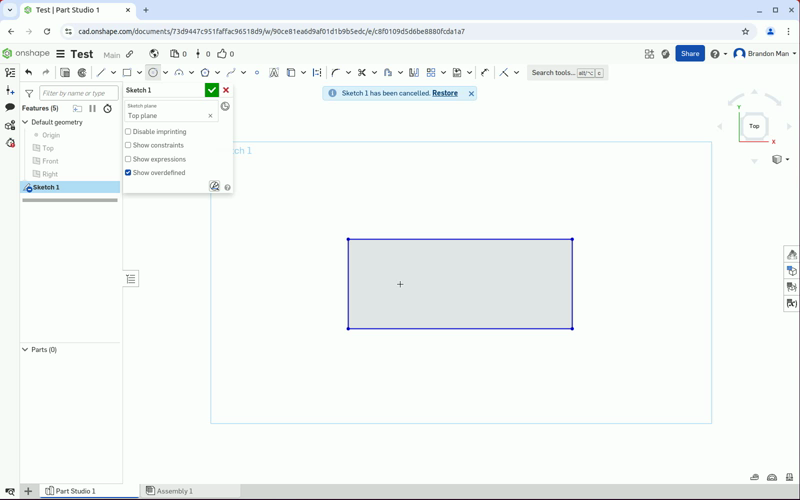
key_up(shift)
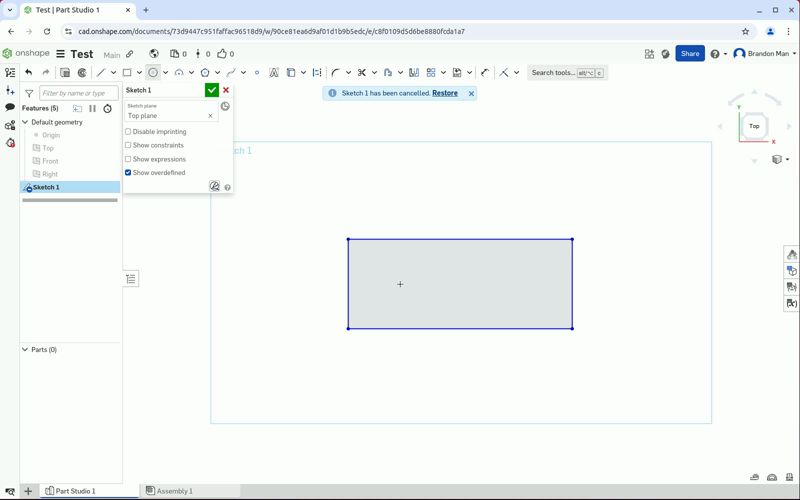
mouse_move(409, 283)
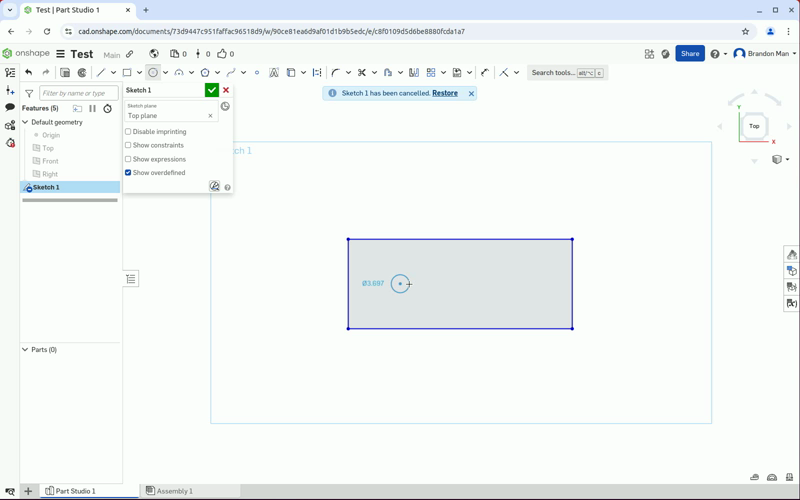
click(409, 283)
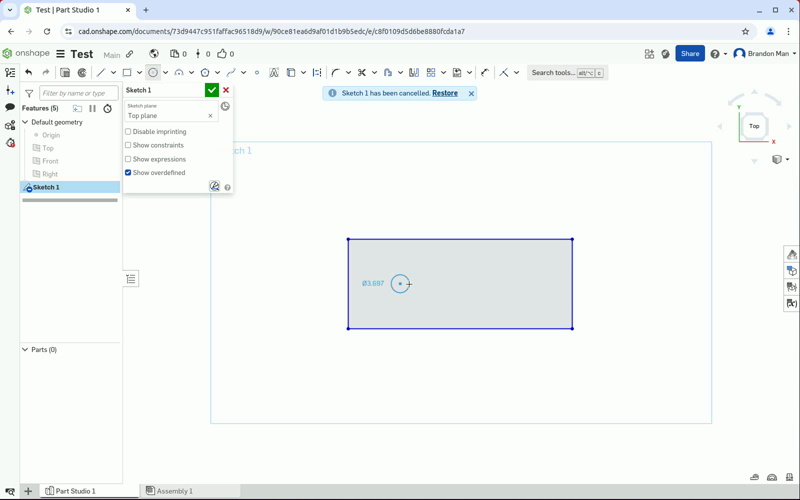
key(esc)
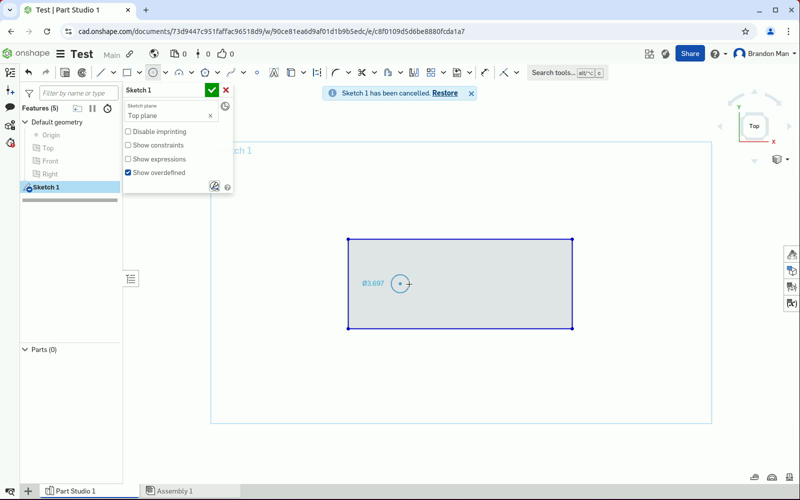
key(c)
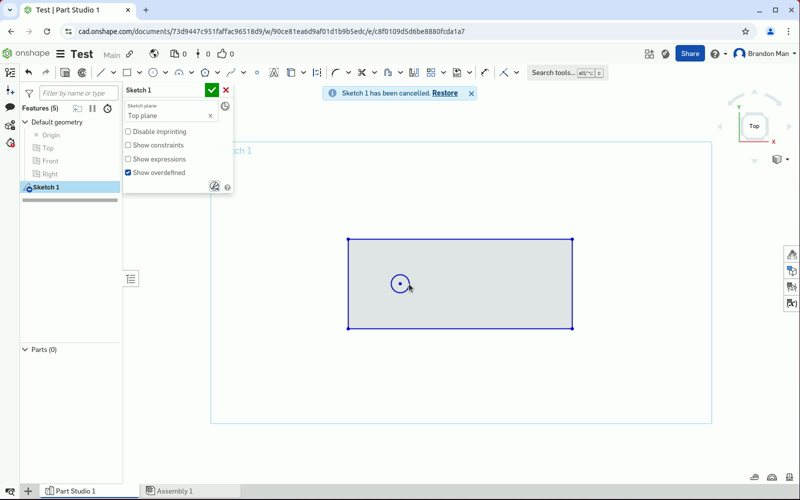
key_down(shift)
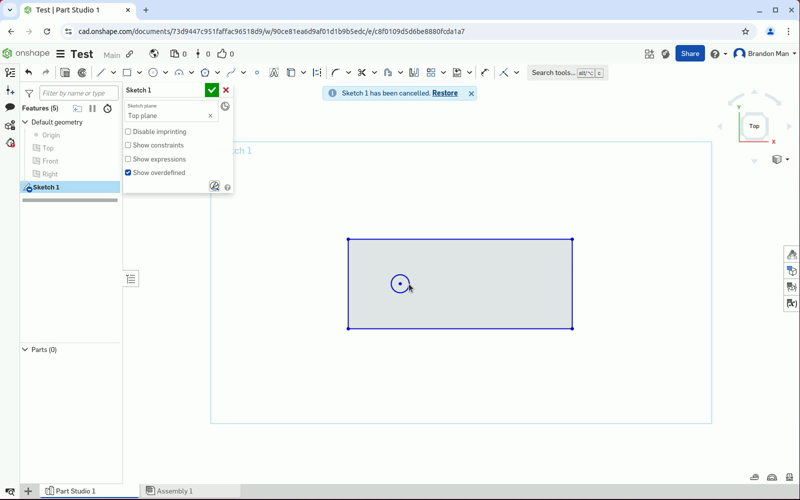
mouse_move(520, 283)
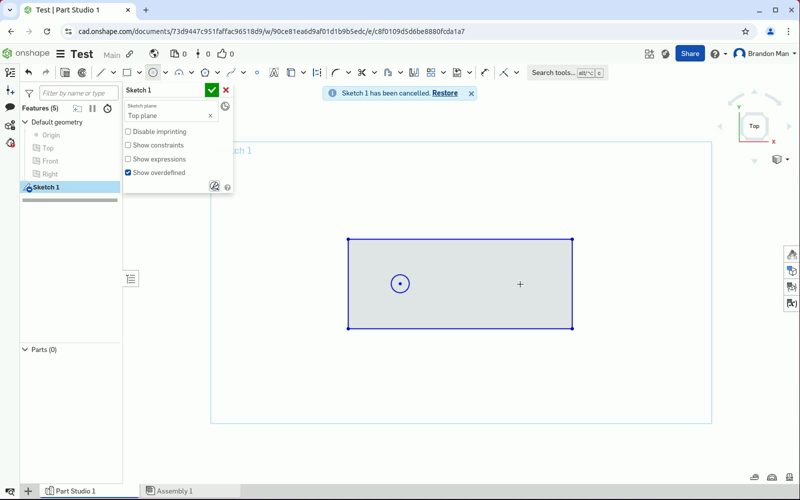
click(520, 283)
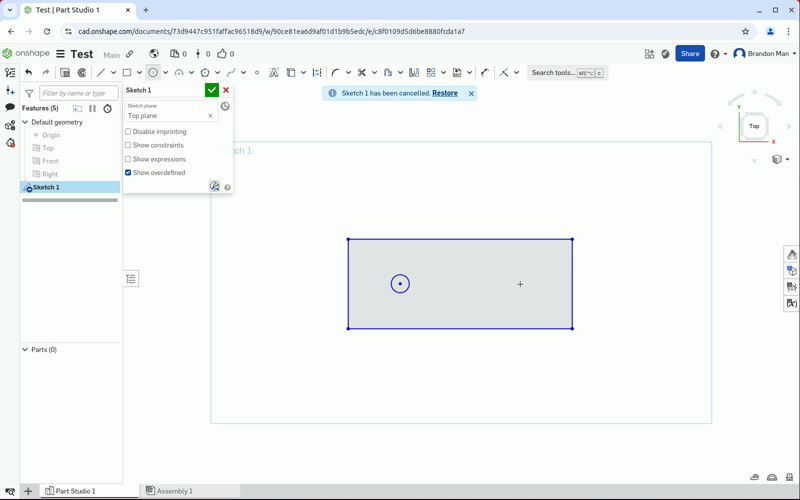
key_up(shift)
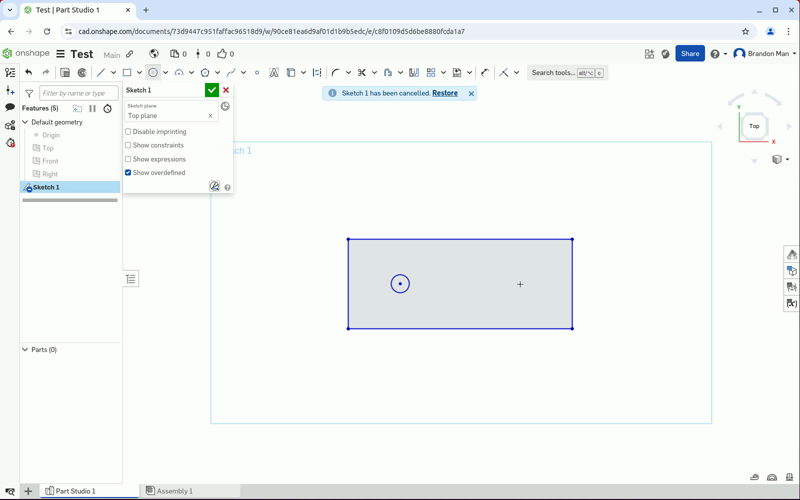
mouse_move(529, 283)
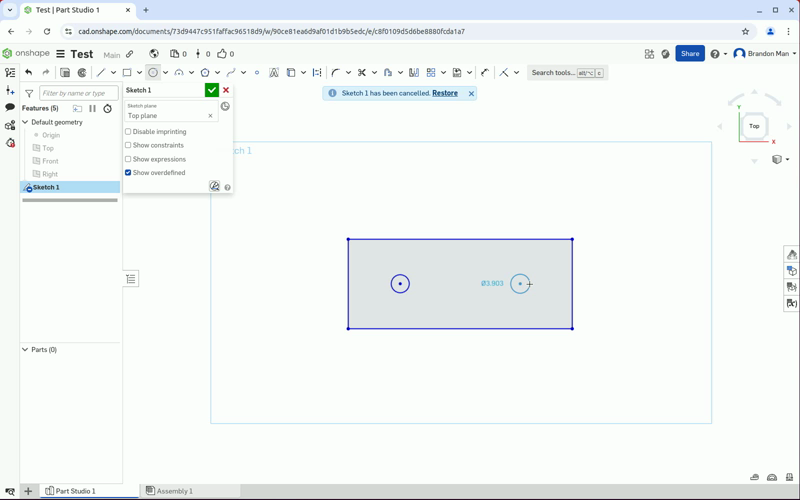
click(529, 283)
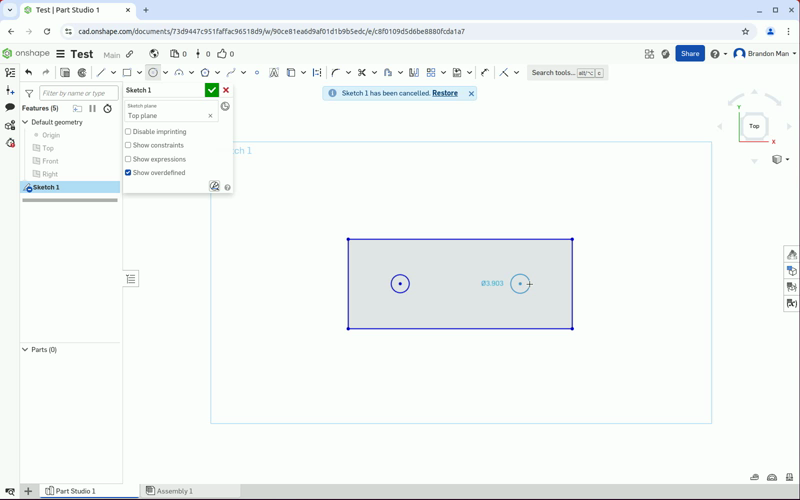
key(esc)
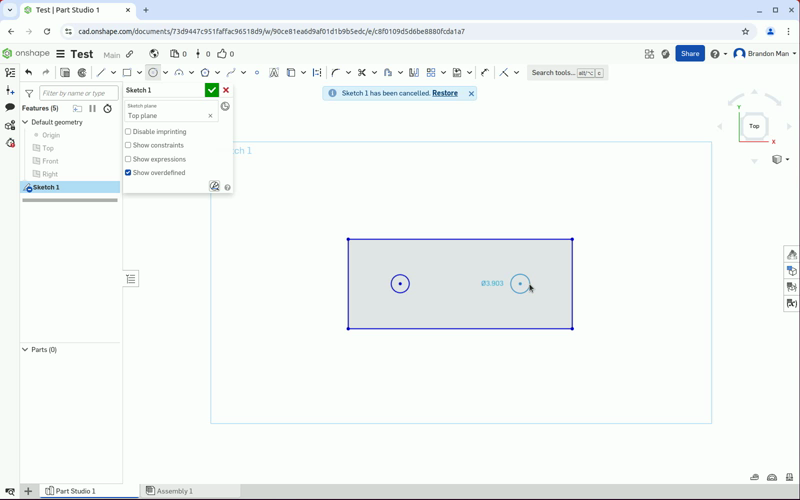
mouse_move(554, 273)
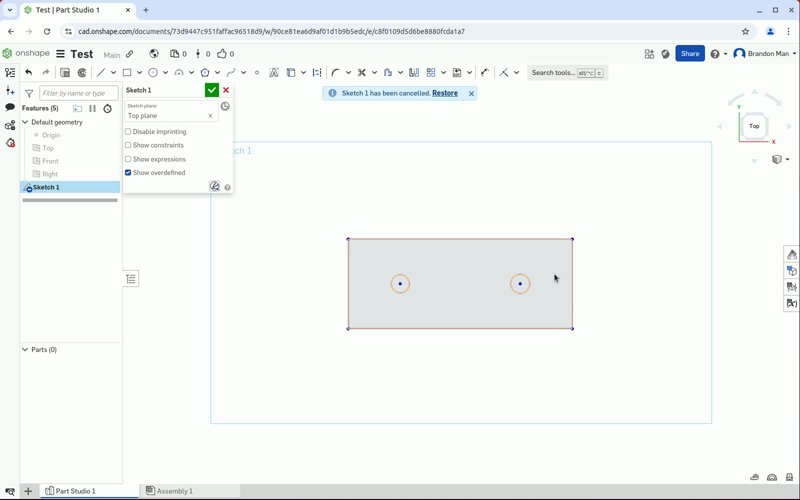
click(554, 273)
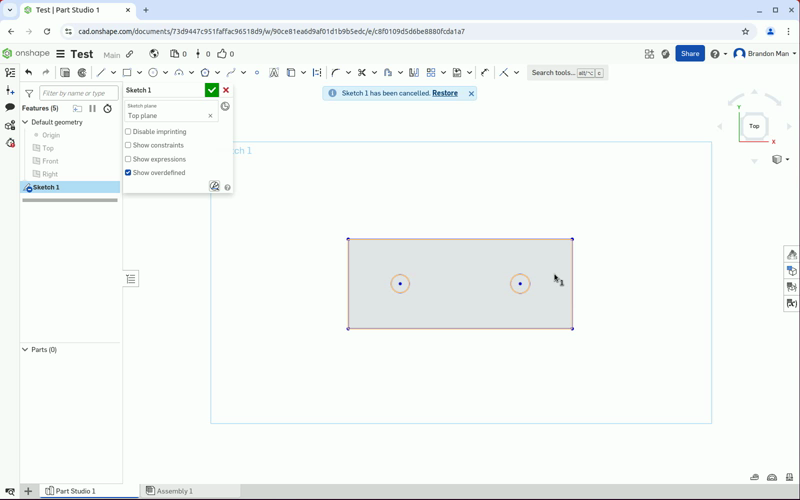
mouse_move(73, 352)
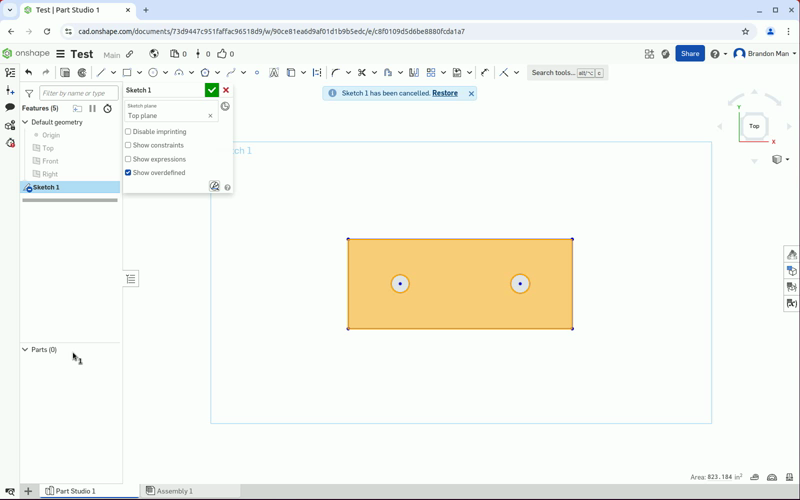
key(shift+y)
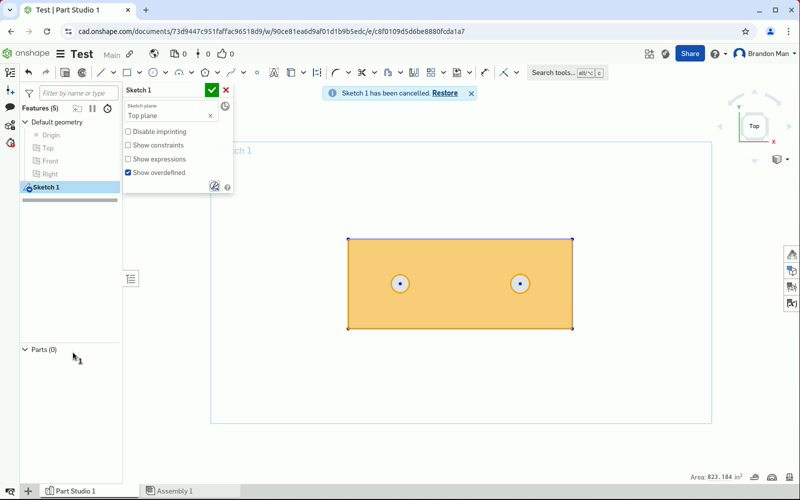
key(shift+e)
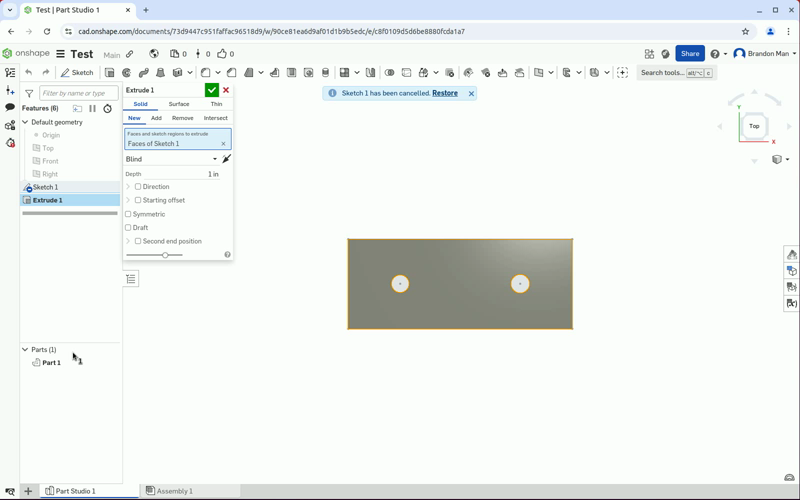
mouse_move(143, 106)
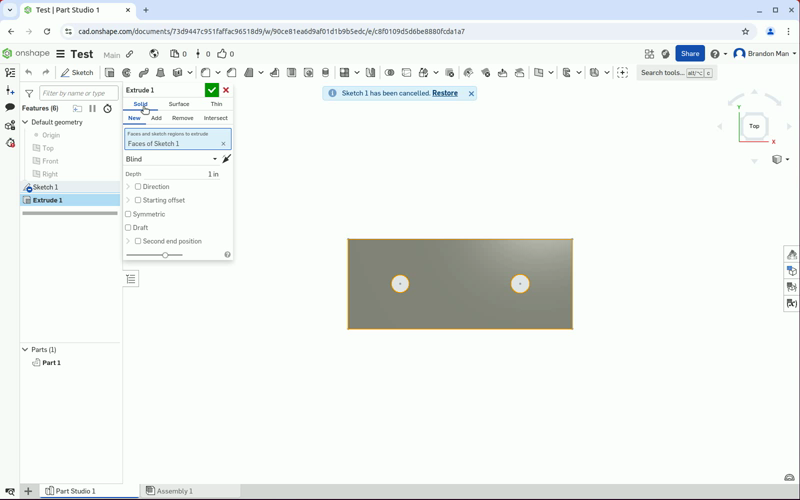
click(143, 106)
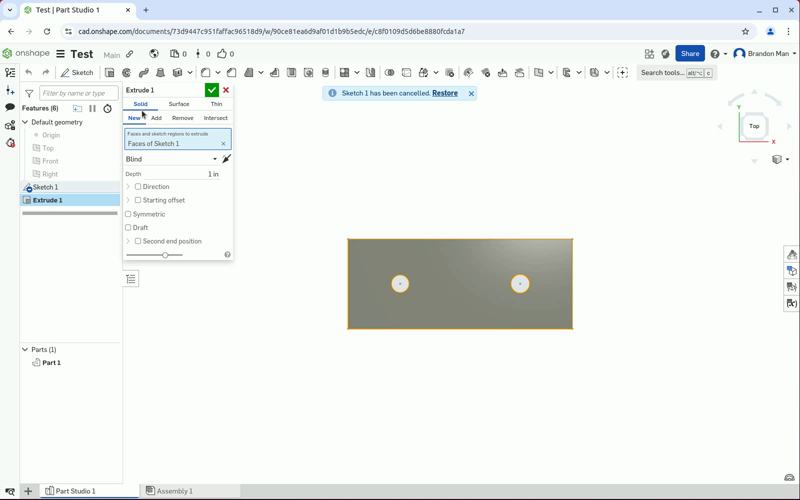
mouse_move(137, 120)
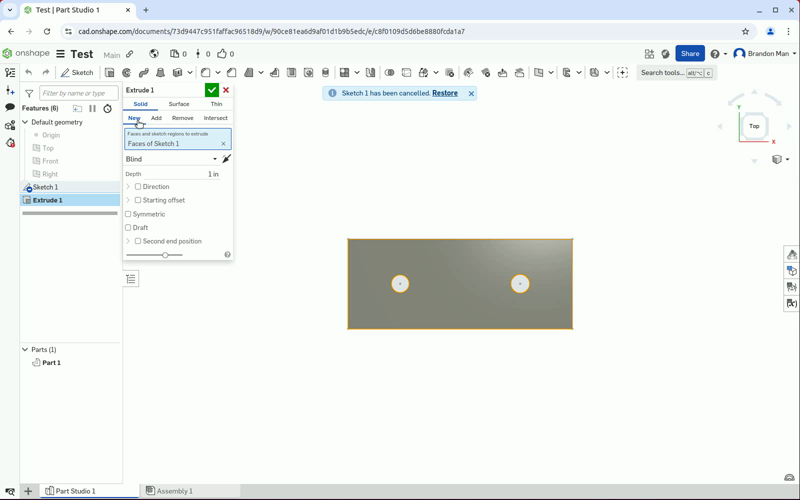
click(137, 120)
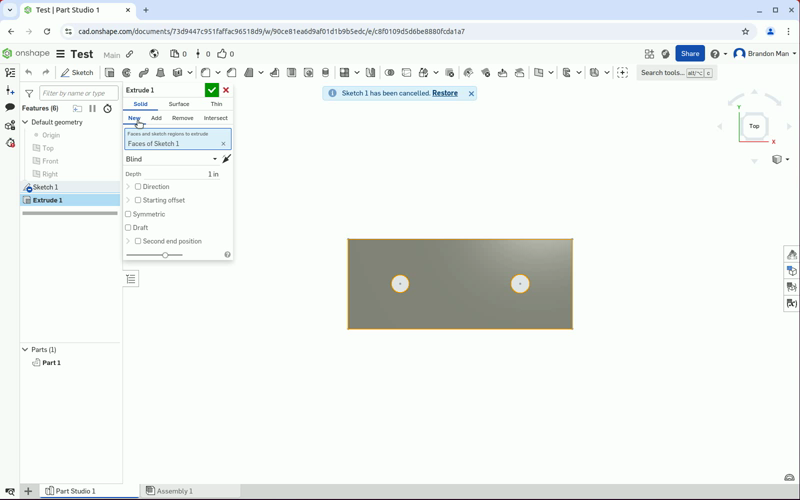
key(tab, 4)
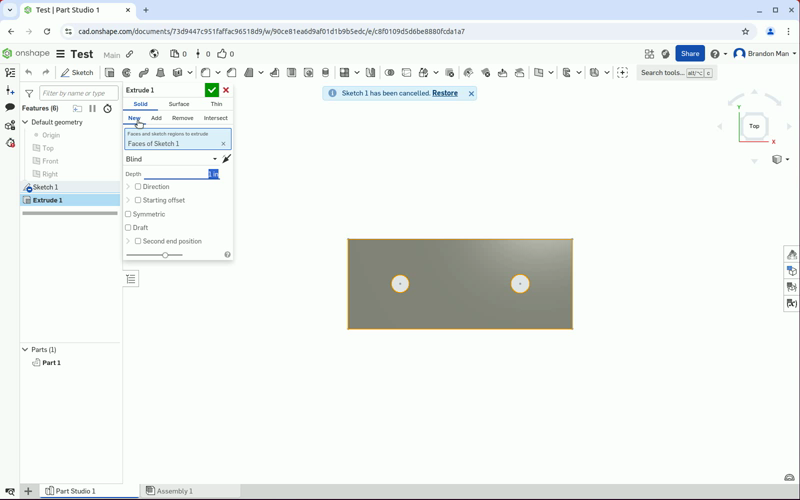
text(0.963)
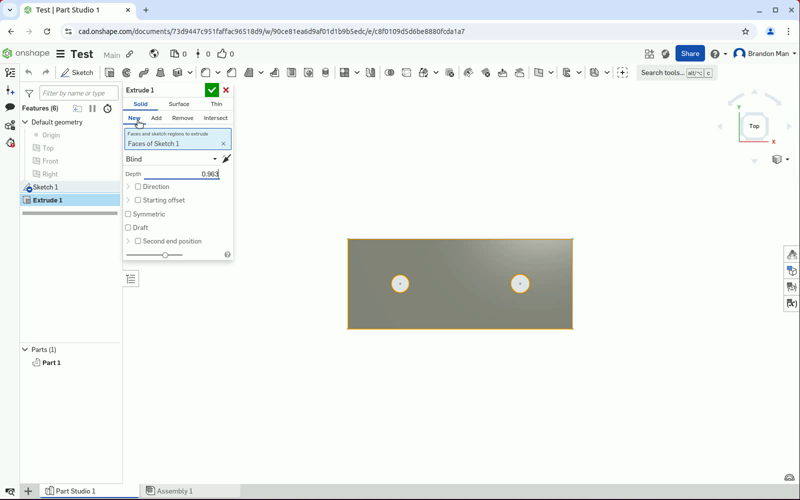
key(enter)
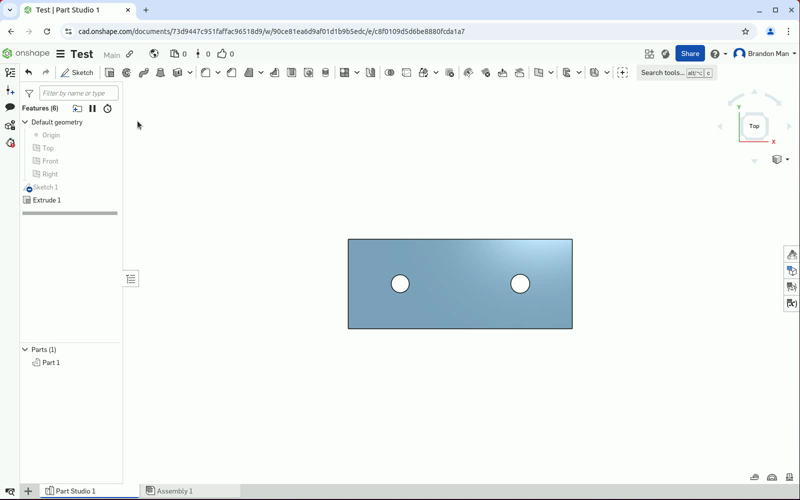
key(shift+h)
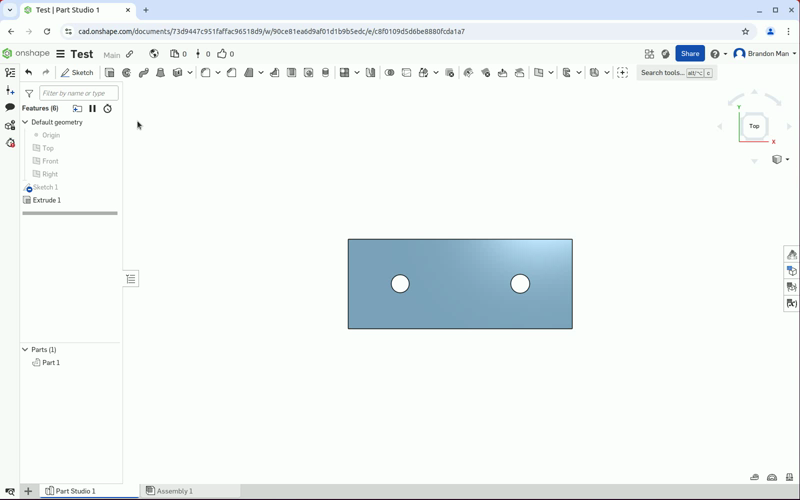
key(shift+h)
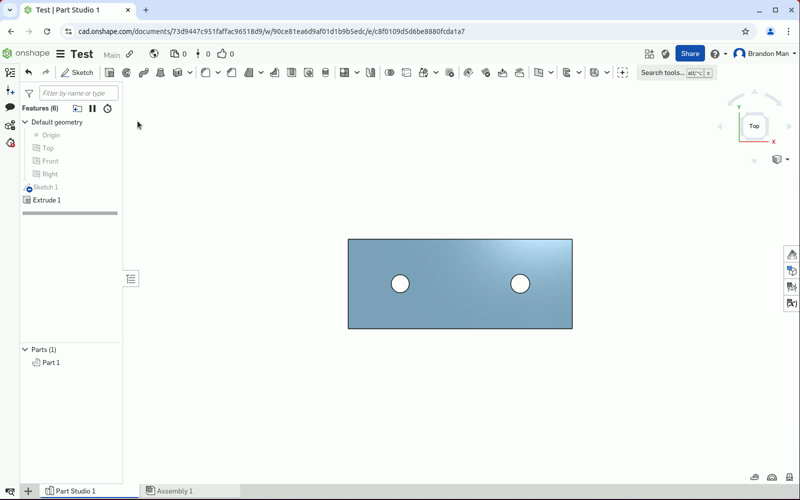
mouse_move(73, 189)
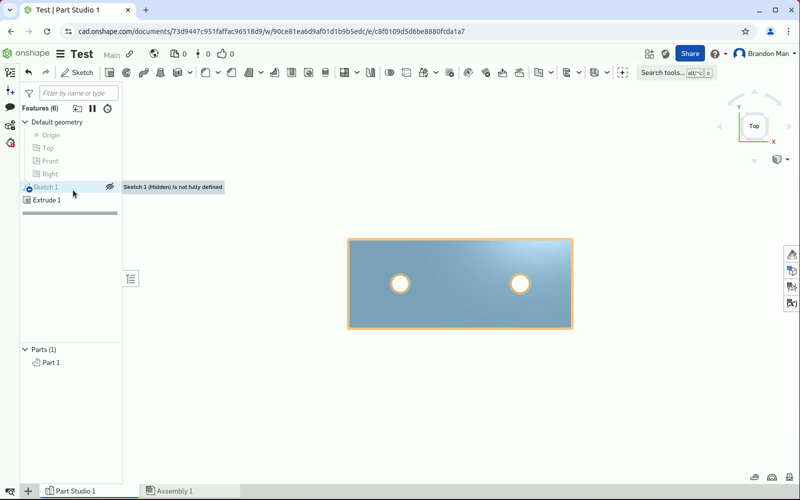
click(73, 189)
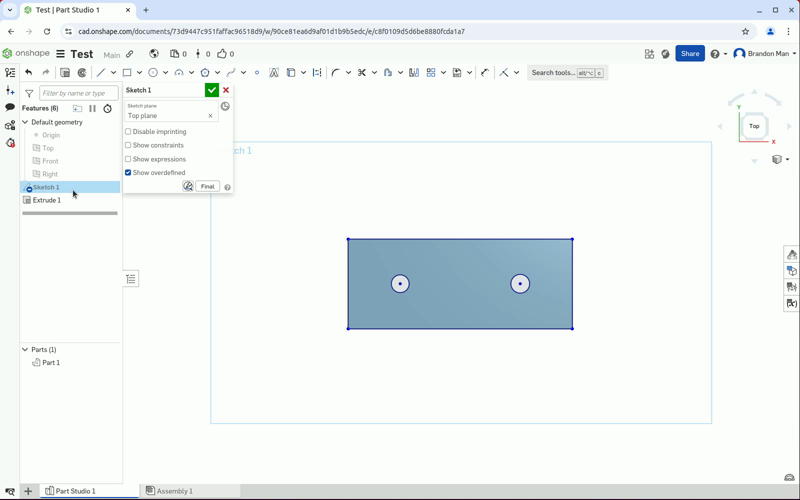
mouse_move(229, 92)
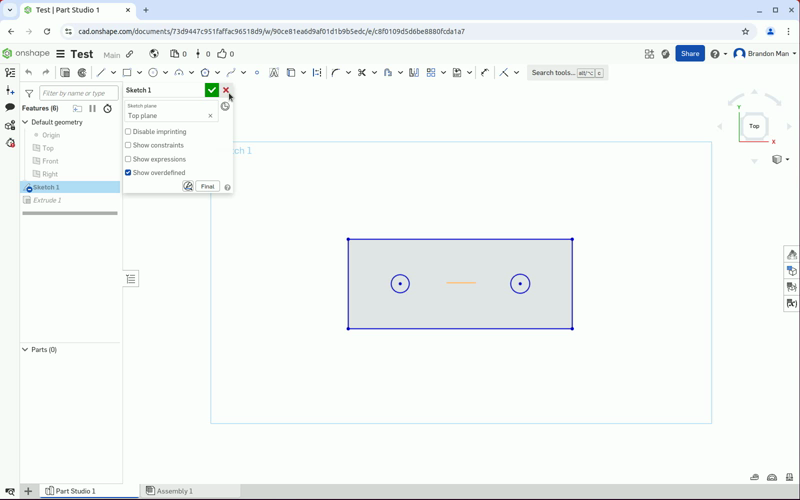
click(229, 92)
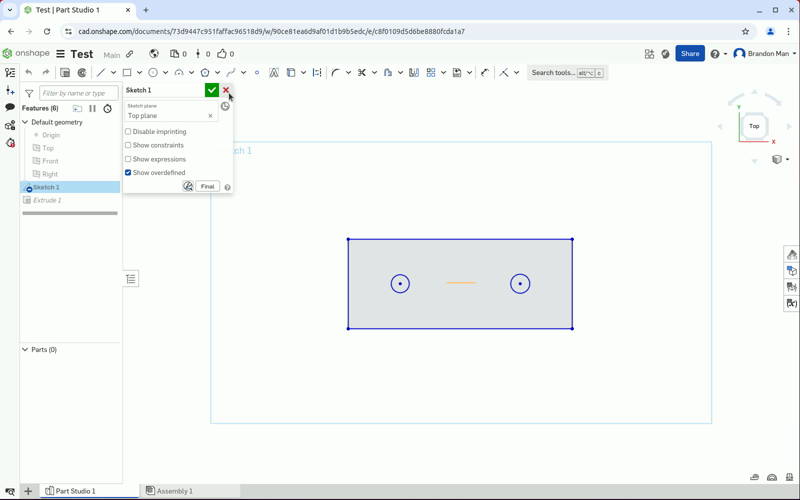
key(shift+s)
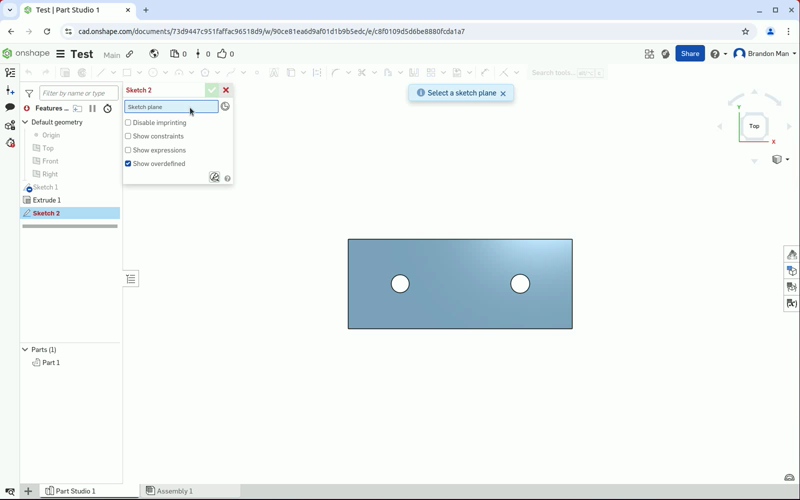
mouse_move(73, 150)
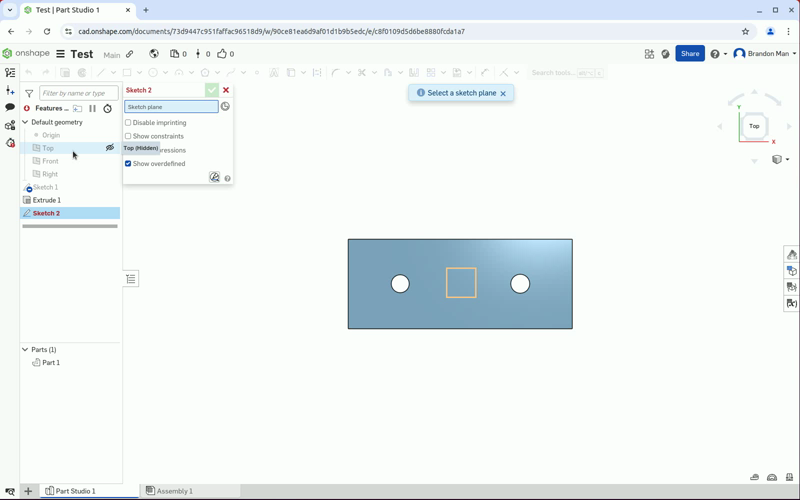
click(73, 150)
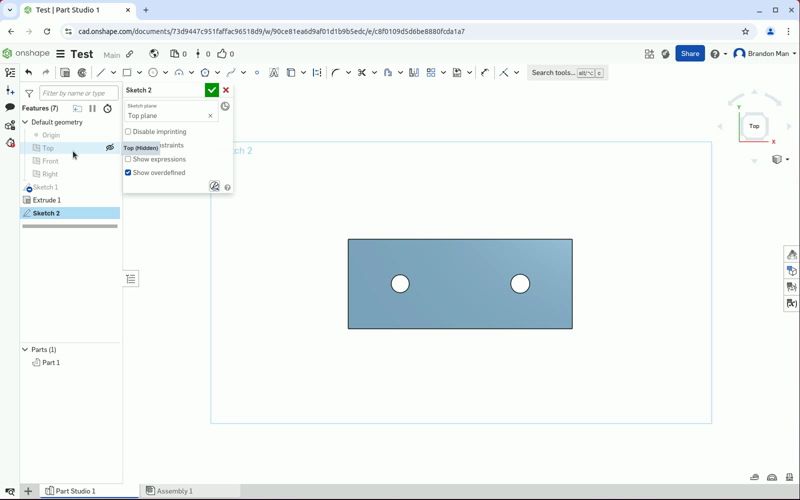
mouse_move(73, 352)
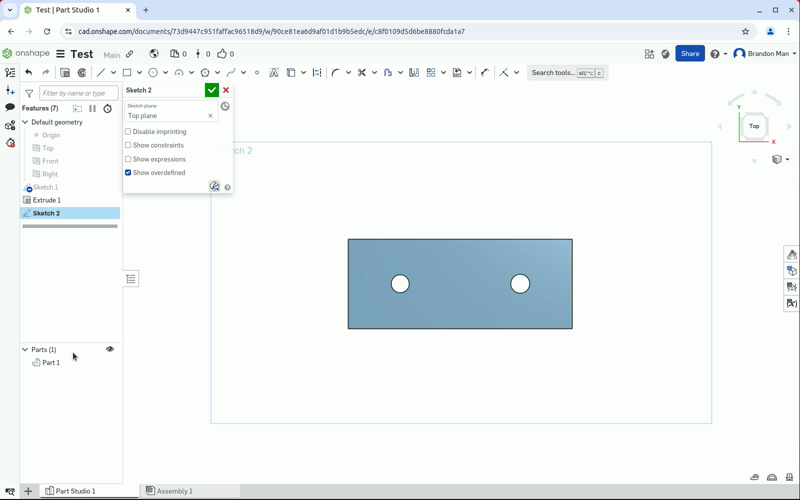
key(y)
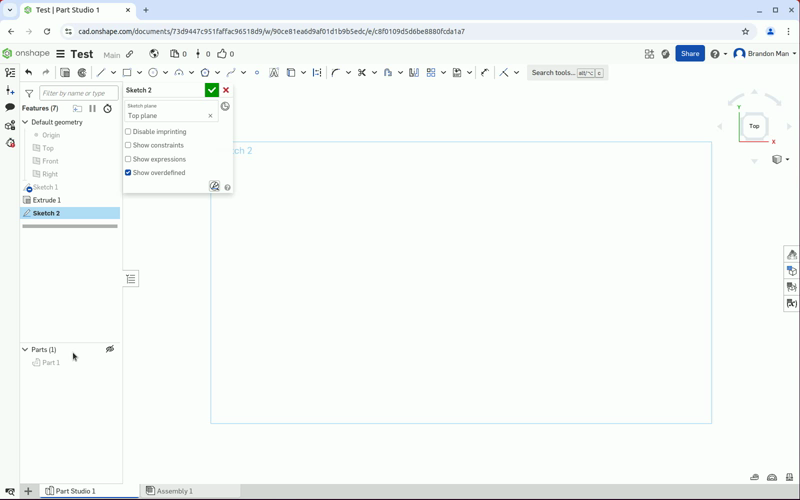
key(l)
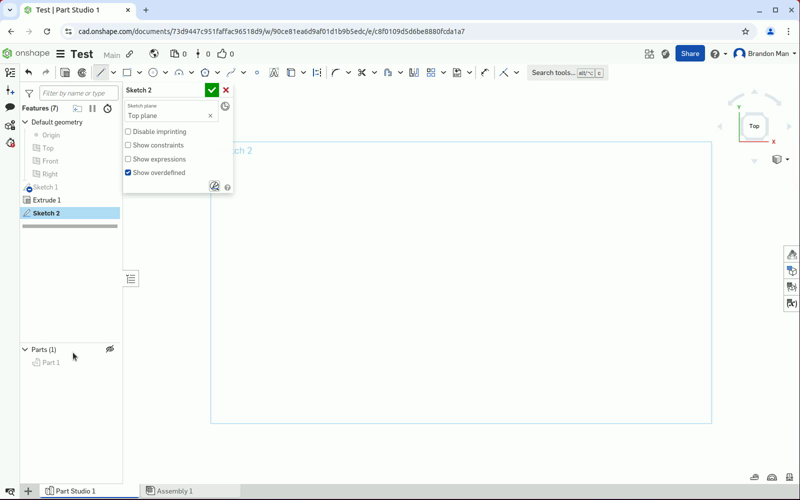
key_down(shift)
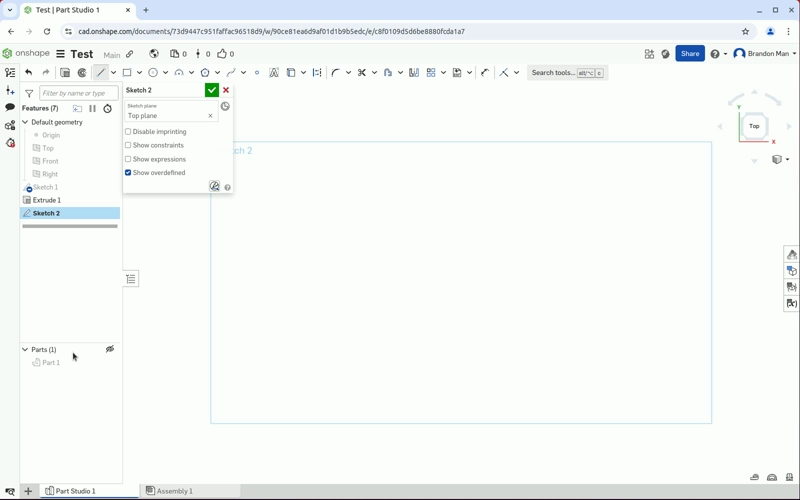
mouse_move(348, 328)
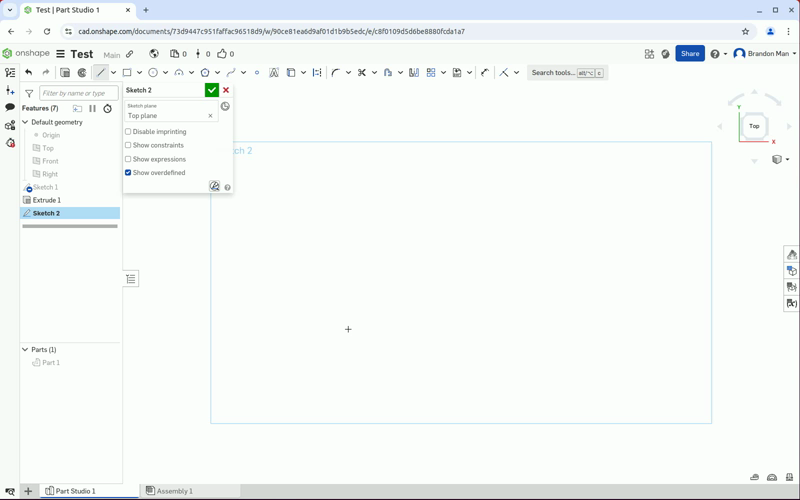
click(348, 328)
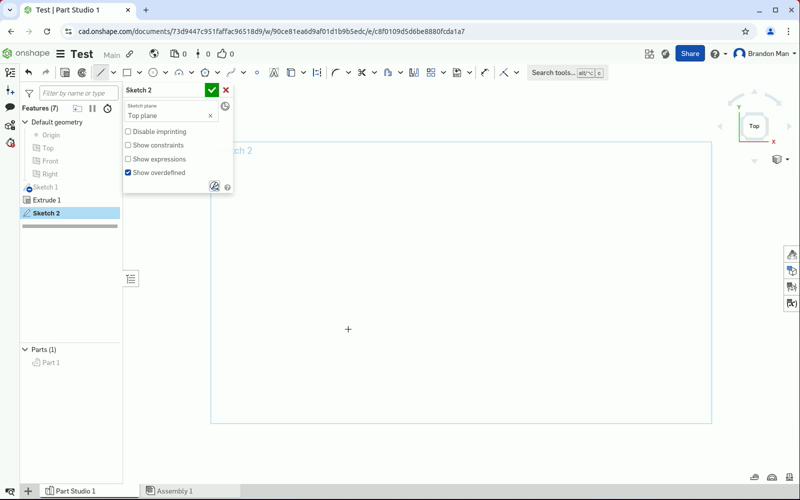
key_up(shift)
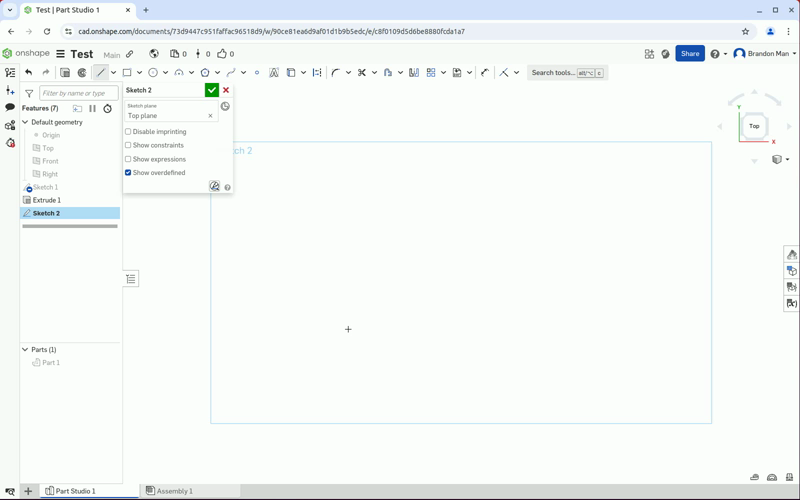
key_down(shift)
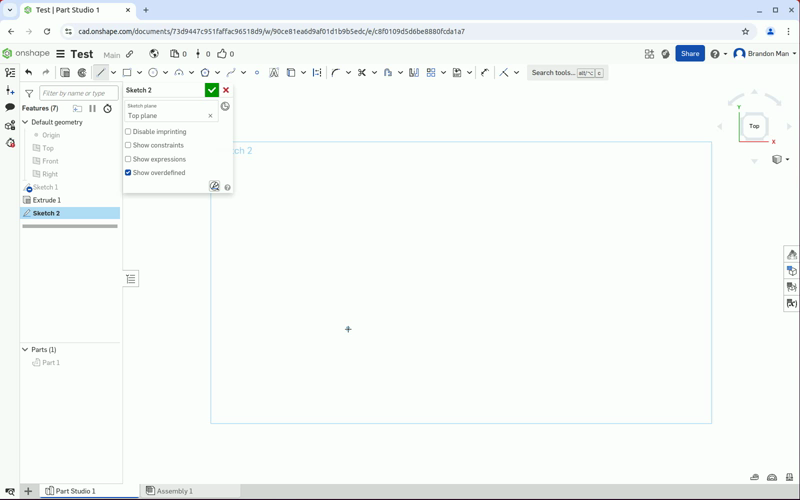
mouse_move(572, 328)
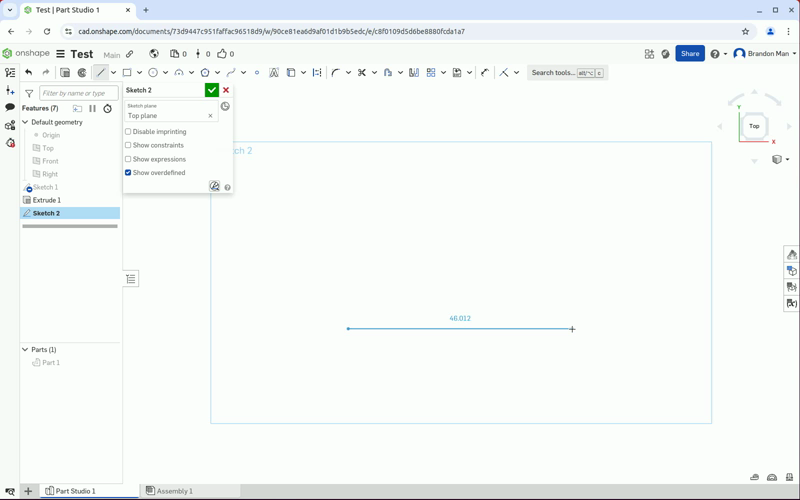
click(572, 328)
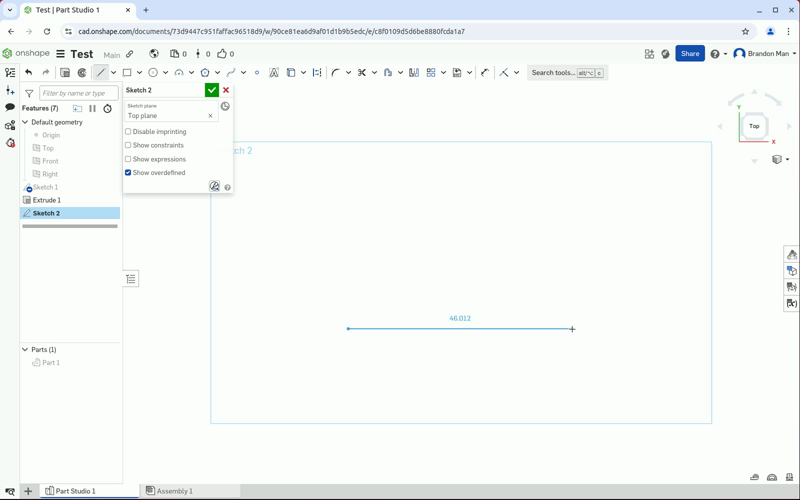
key_up(shift)
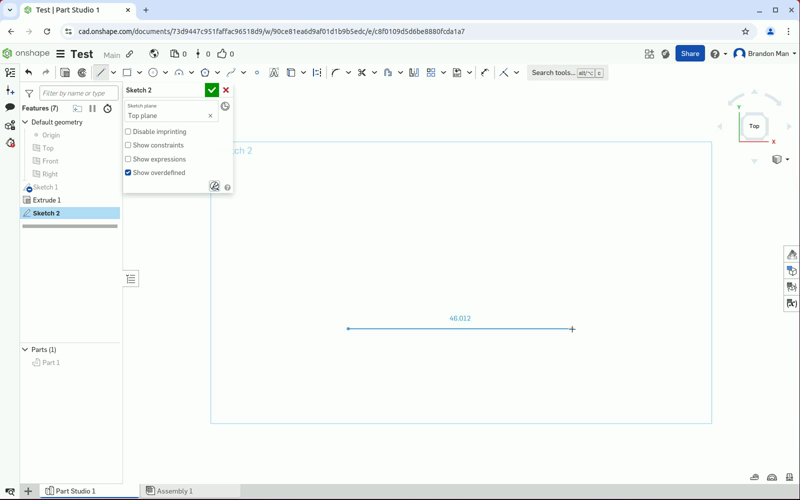
key_down(shift)
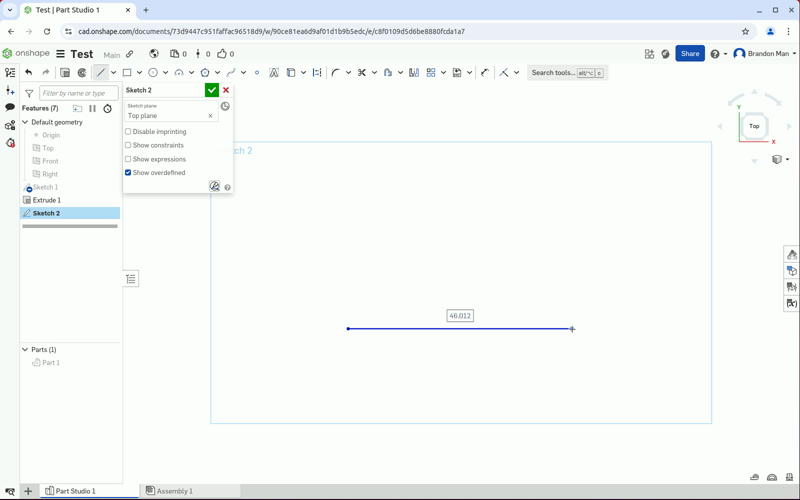
mouse_move(572, 239)
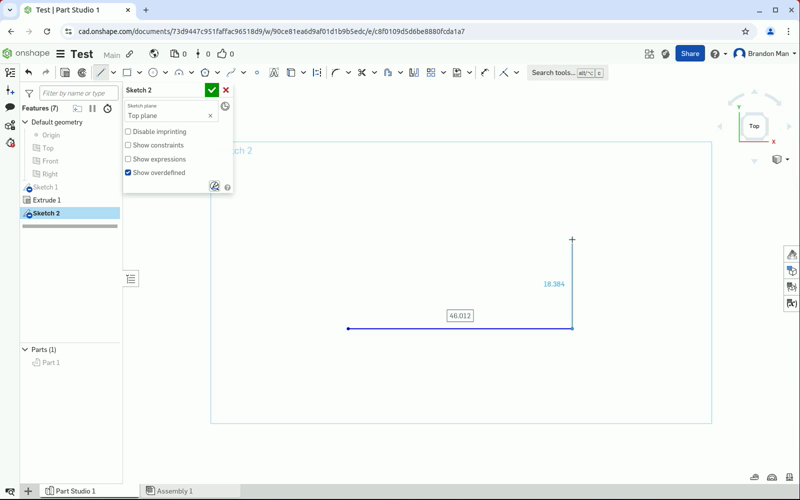
click(572, 239)
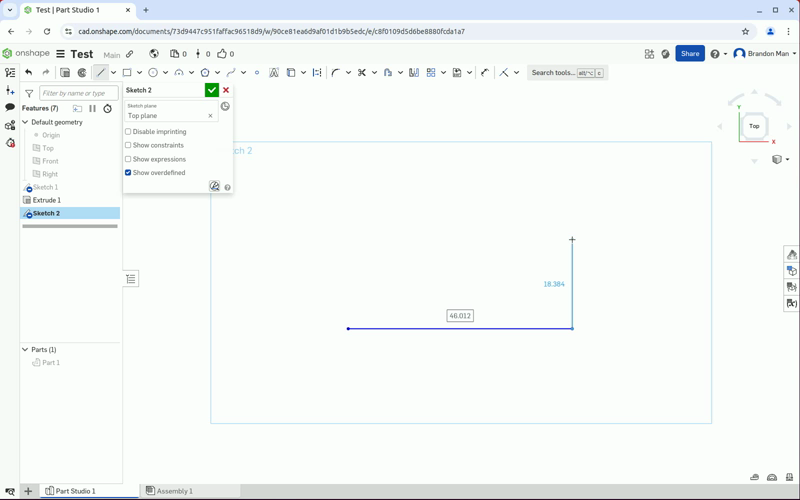
key_up(shift)
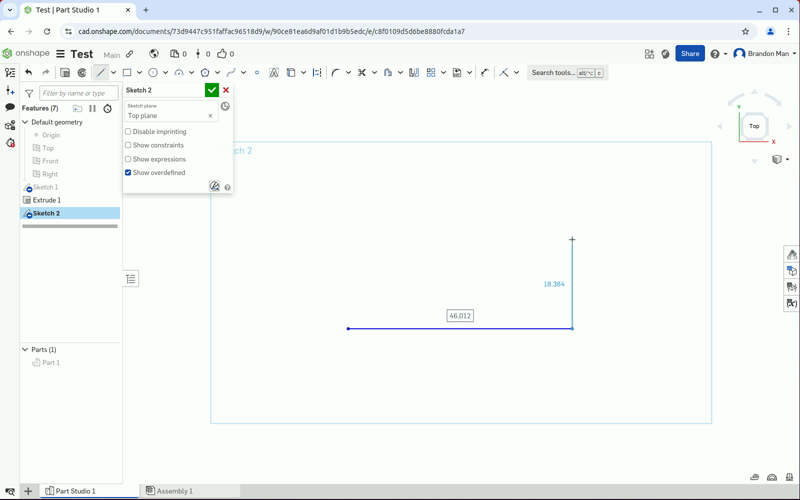
key_down(shift)
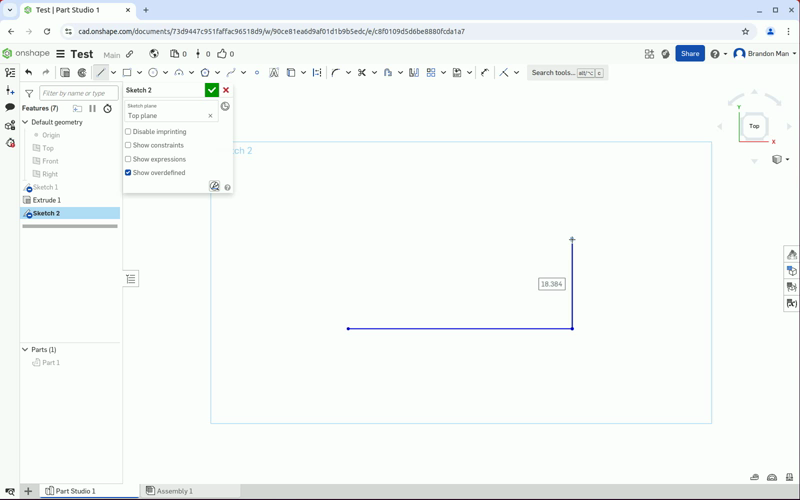
mouse_move(348, 239)
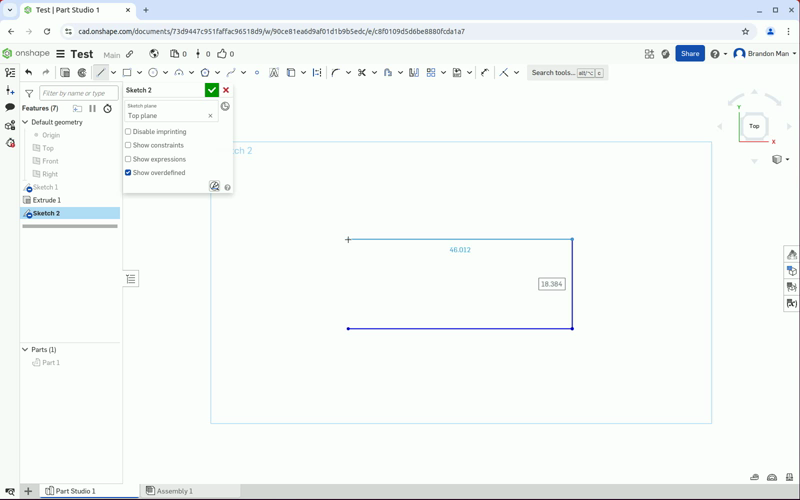
click(348, 239)
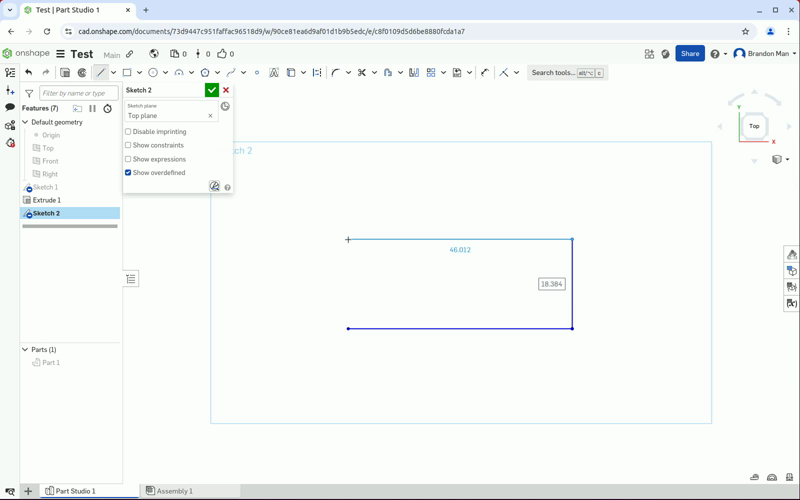
key_up(shift)
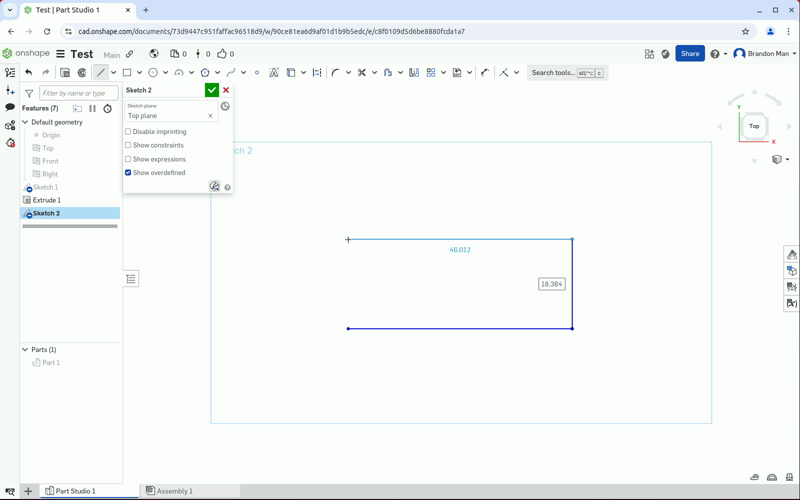
key_down(shift)
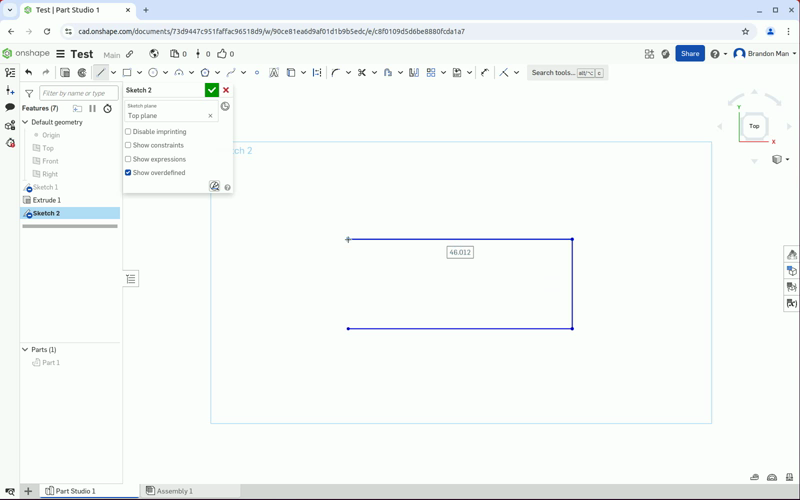
mouse_move(348, 328)
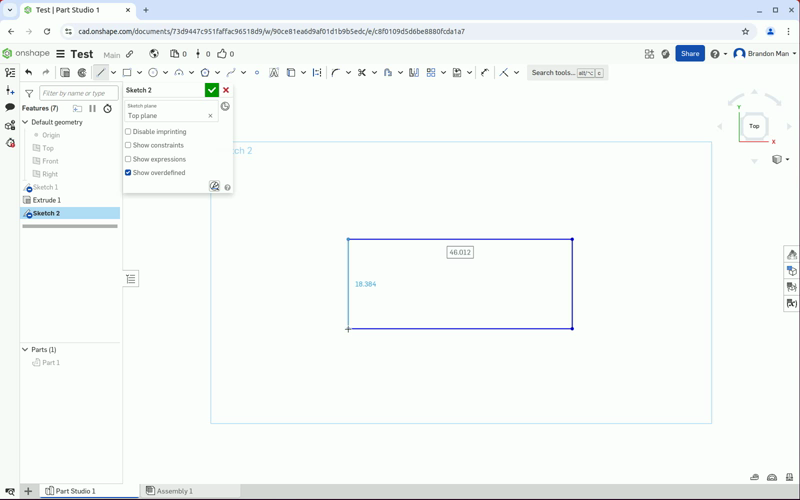
key_up(shift)
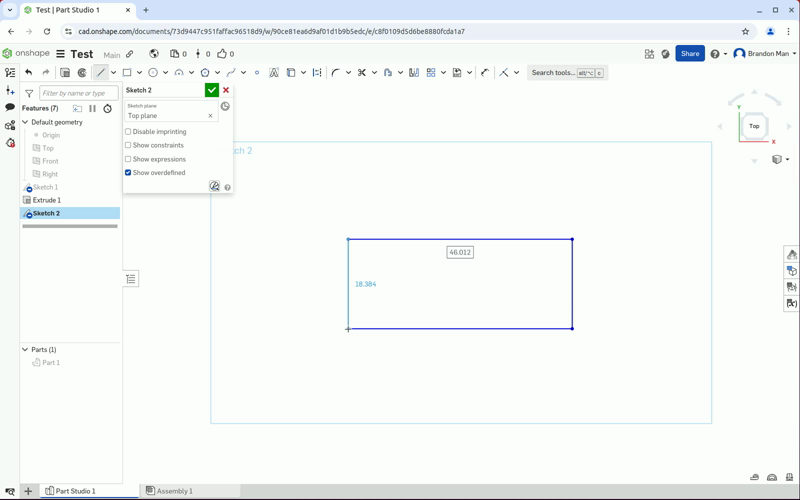
click(348, 328)
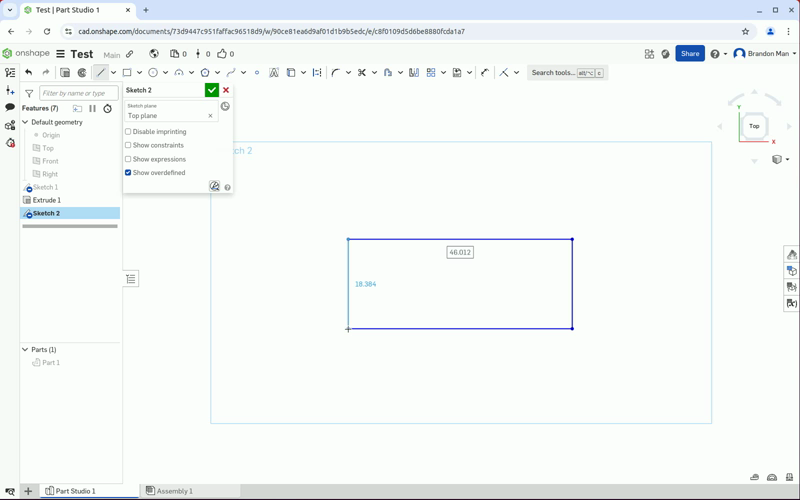
key(esc)
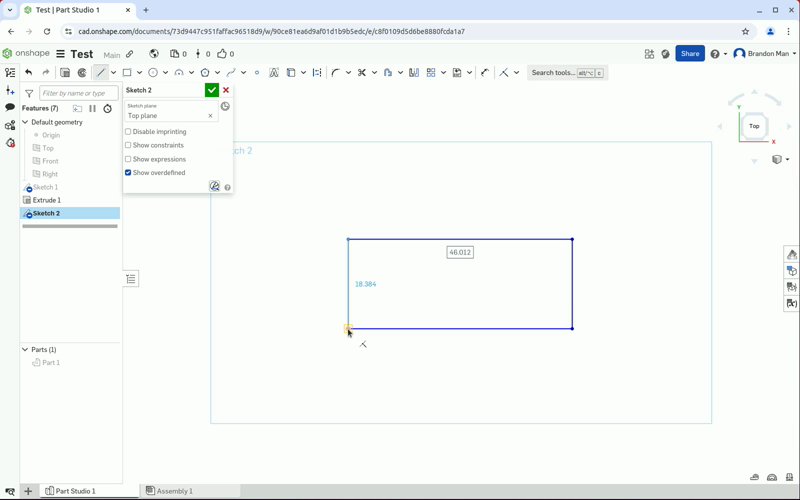
key(c)
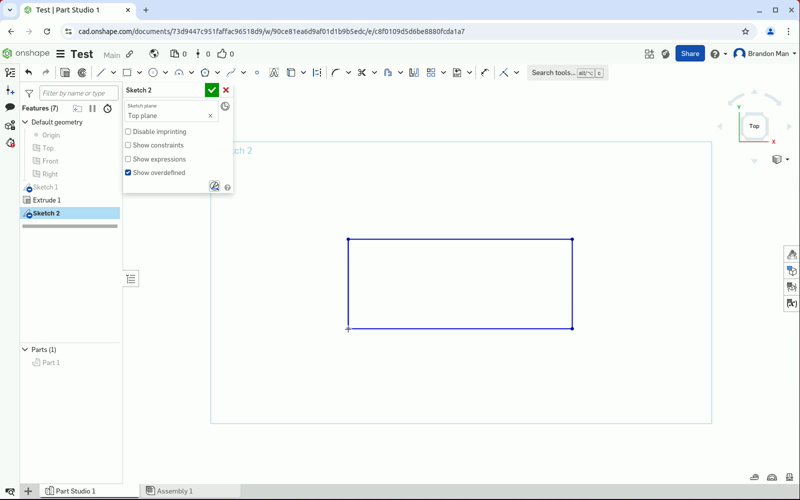
key_down(shift)
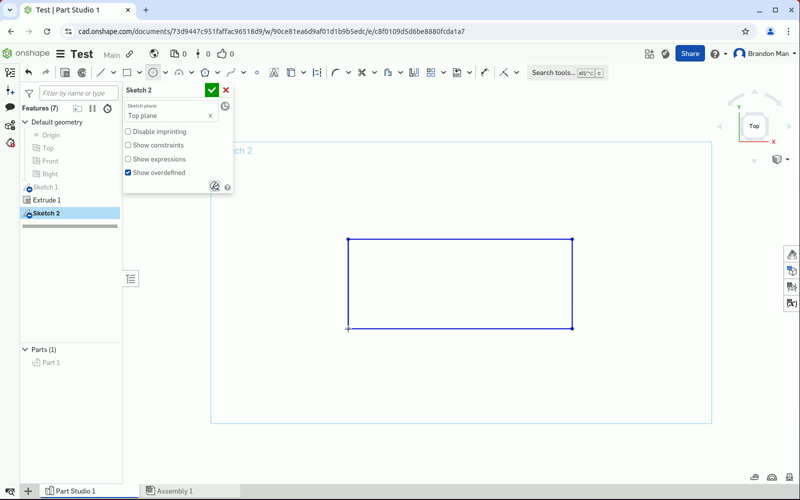
mouse_move(400, 283)
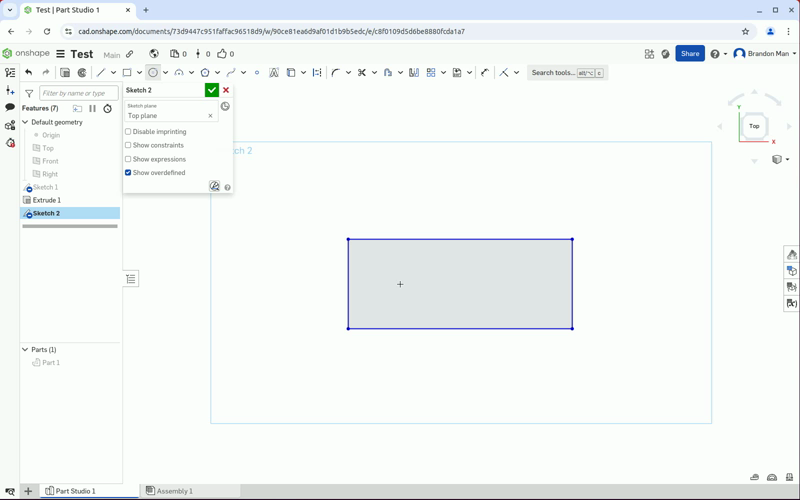
click(400, 283)
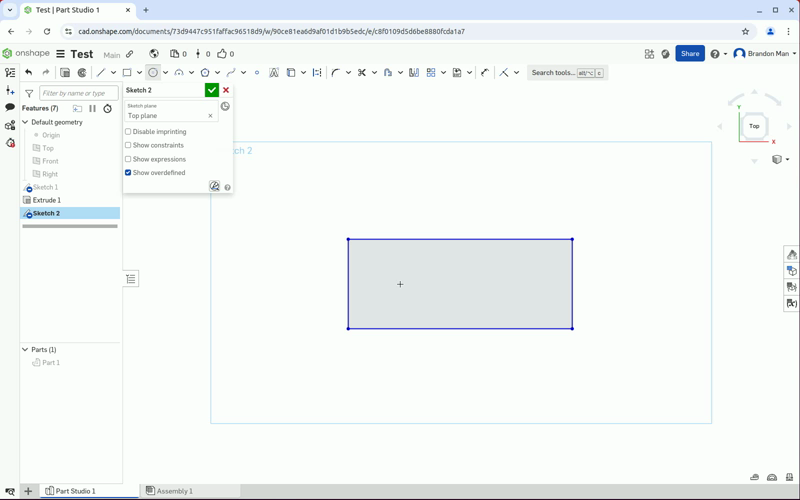
key_up(shift)
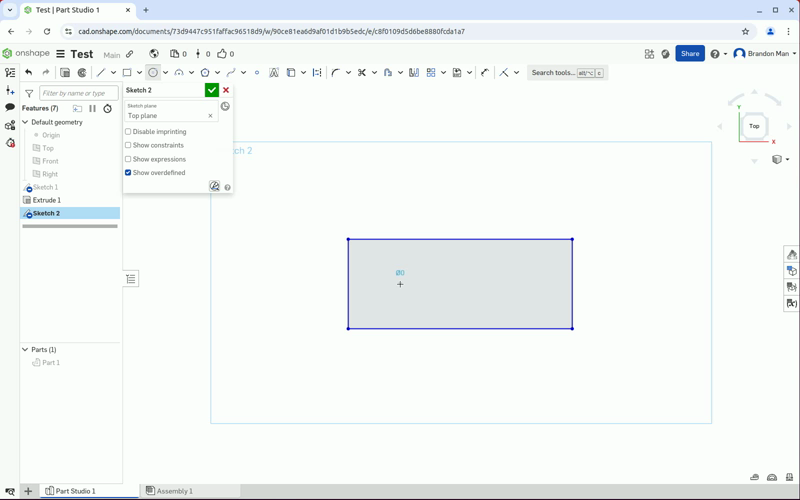
mouse_move(409, 283)
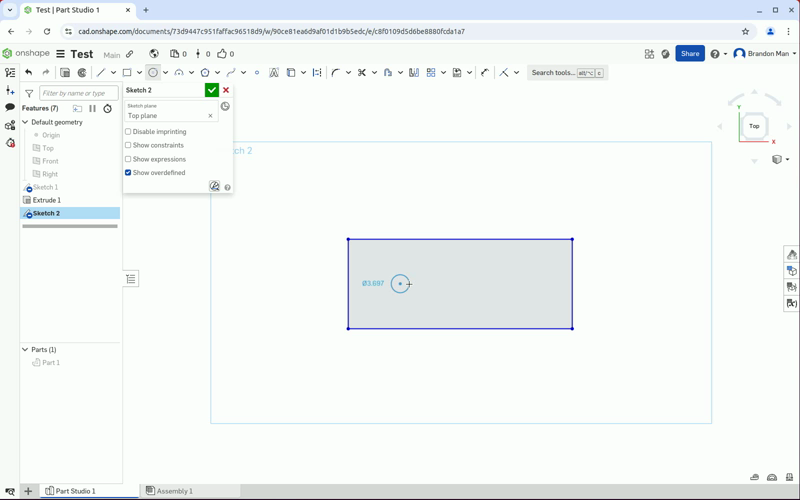
click(409, 283)
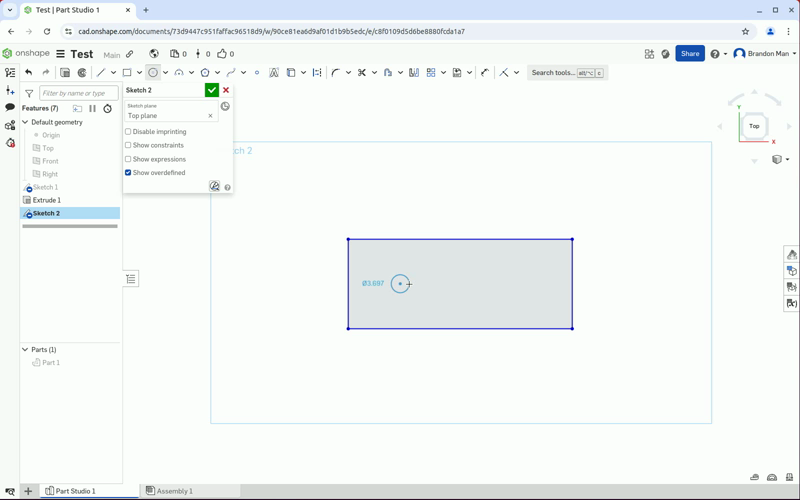
key(esc)
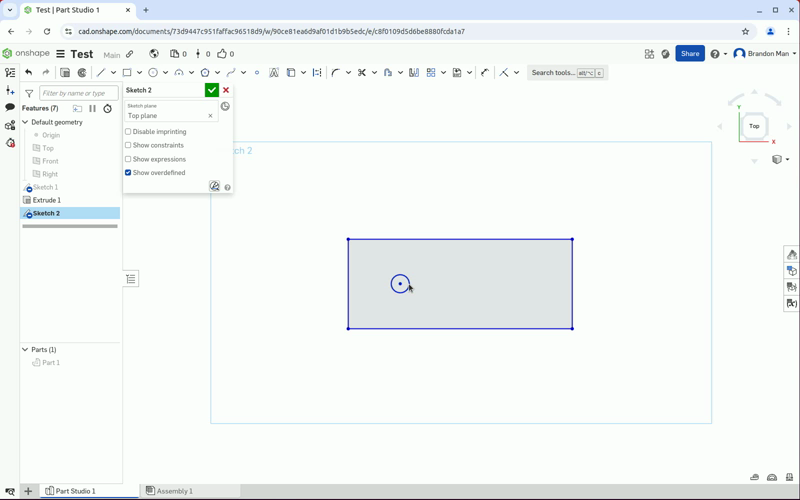
key(c)
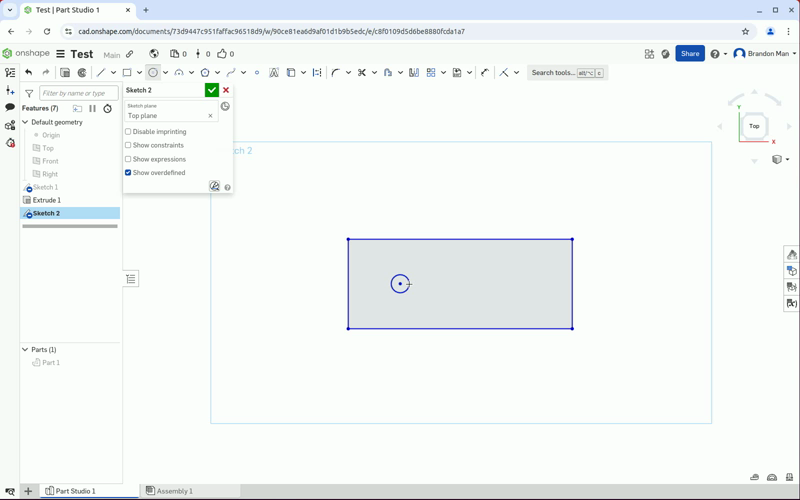
key_down(shift)
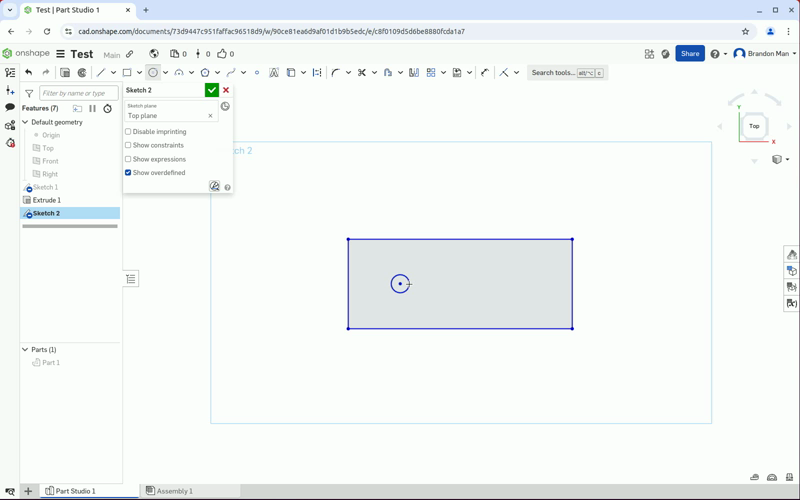
mouse_move(520, 283)
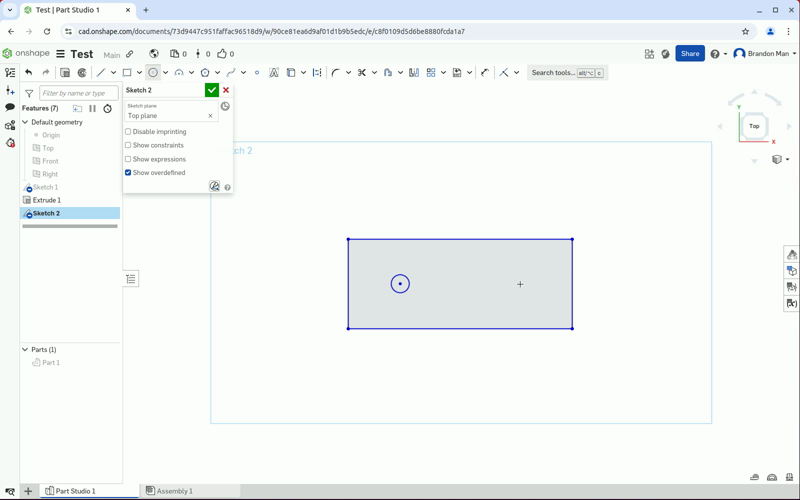
click(520, 283)
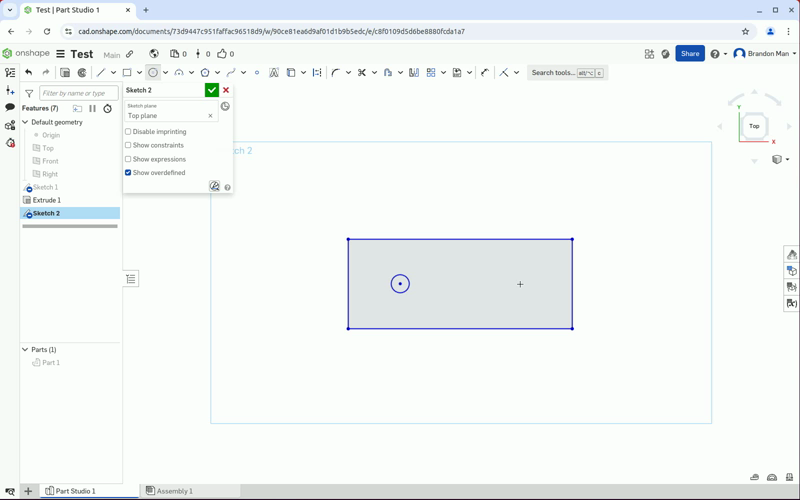
key_up(shift)
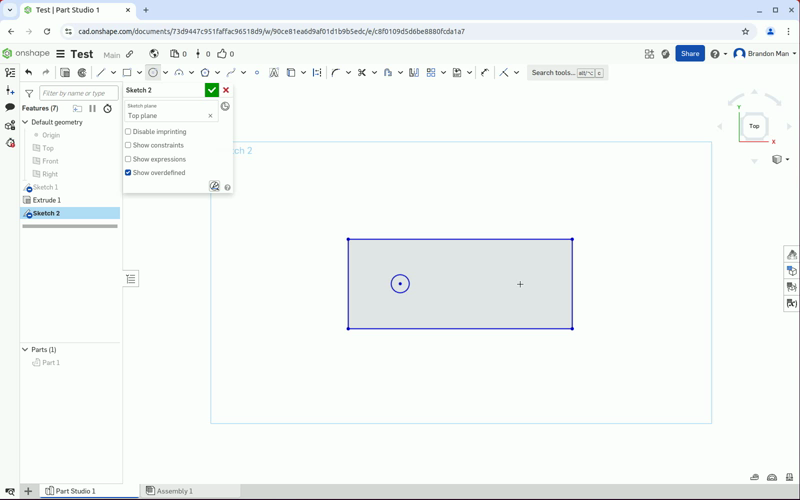
mouse_move(529, 283)
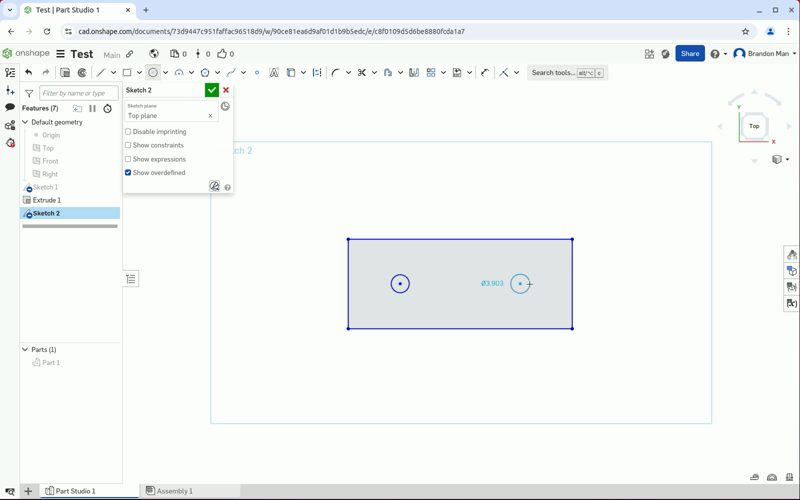
click(529, 283)
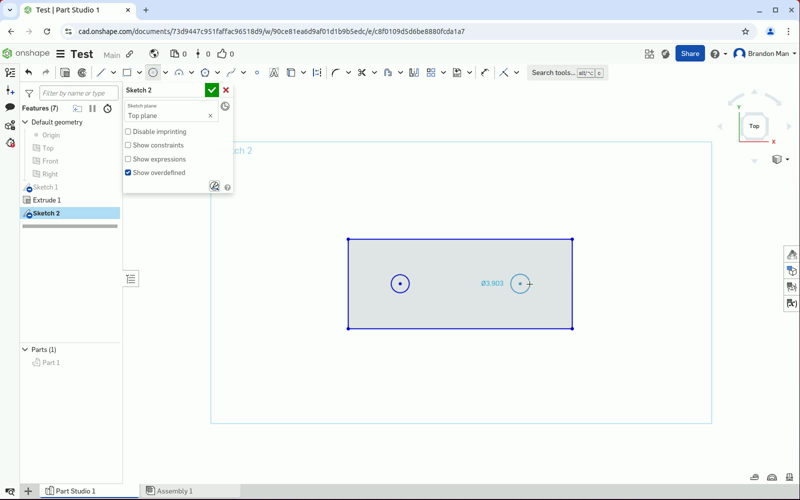
key(esc)
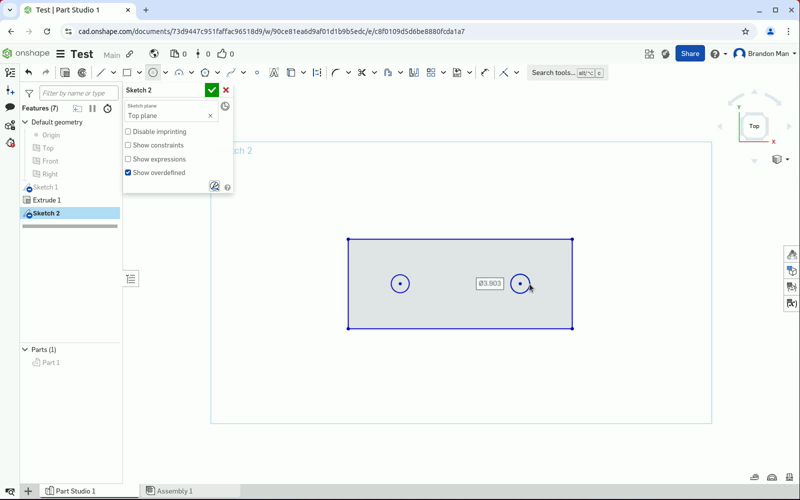
mouse_move(366, 307)
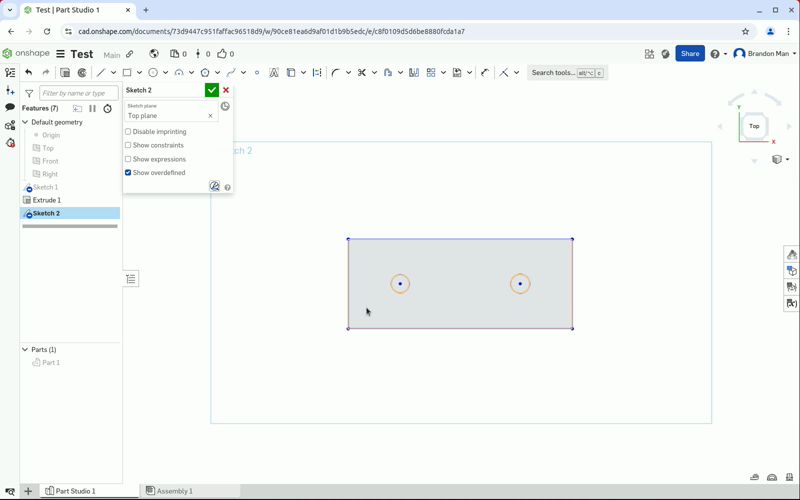
click(366, 307)
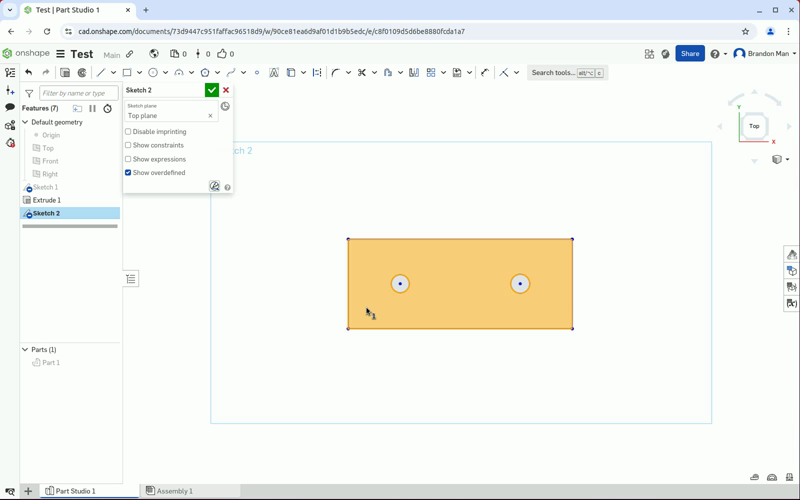
mouse_move(73, 352)
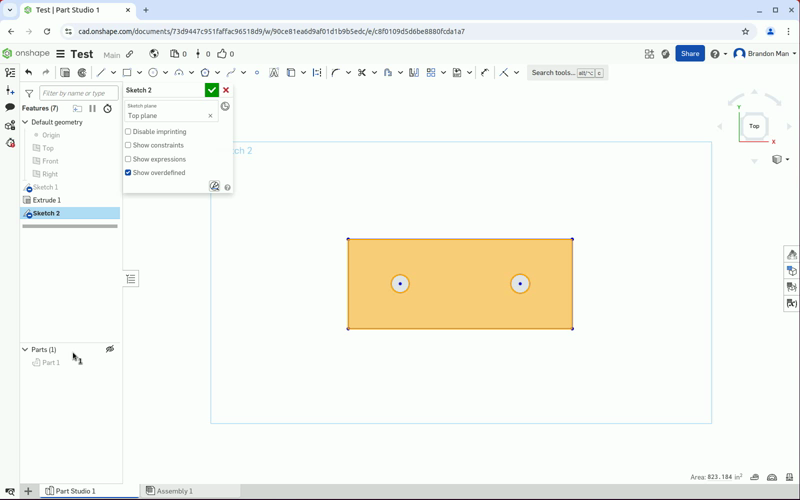
key(shift+y)
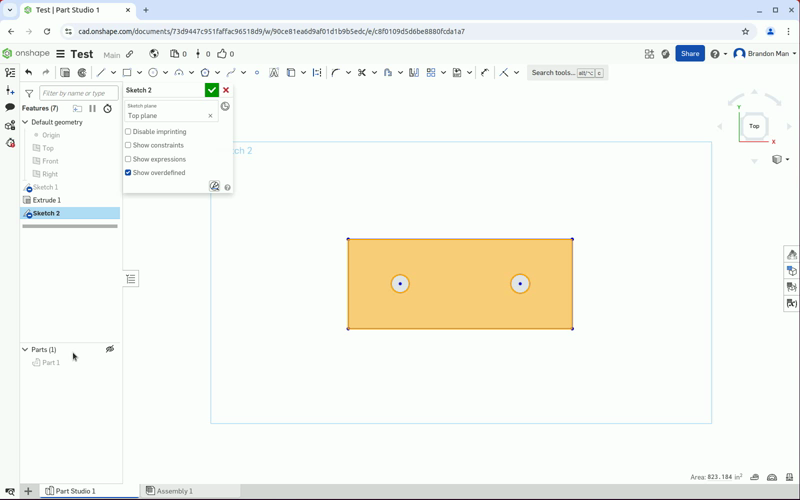
key(shift+e)
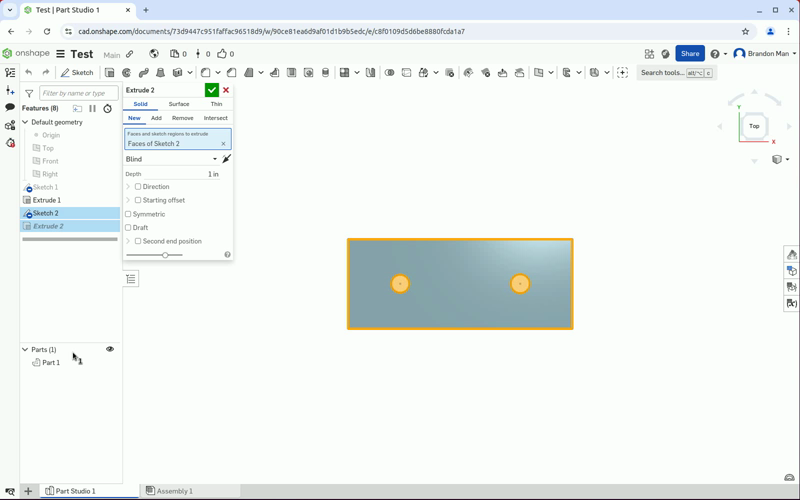
mouse_move(143, 106)
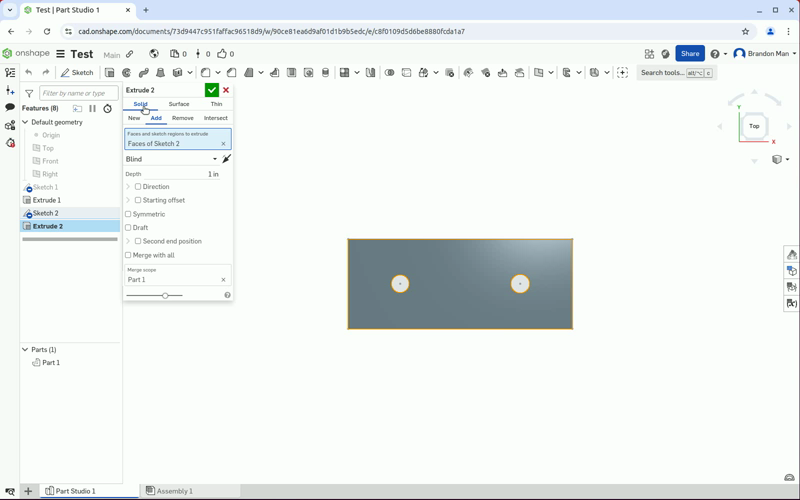
click(143, 106)
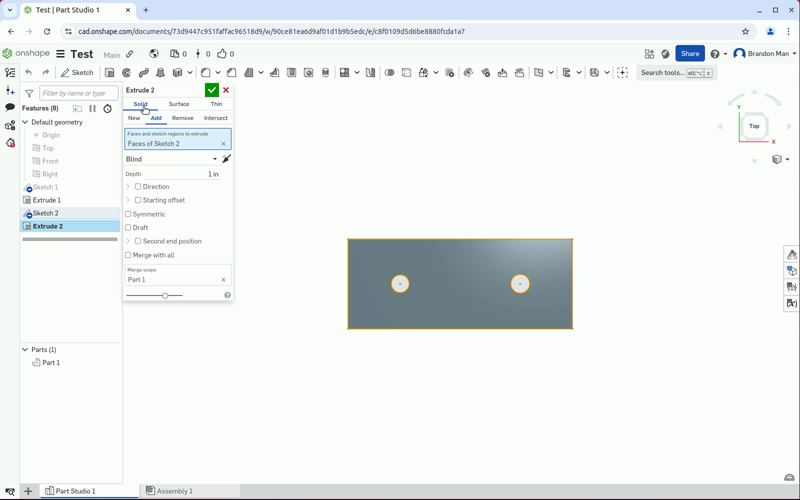
mouse_move(137, 120)
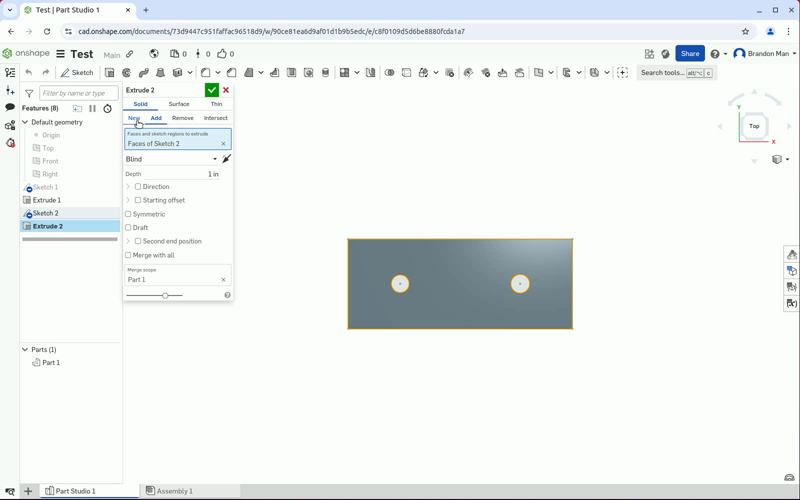
click(137, 120)
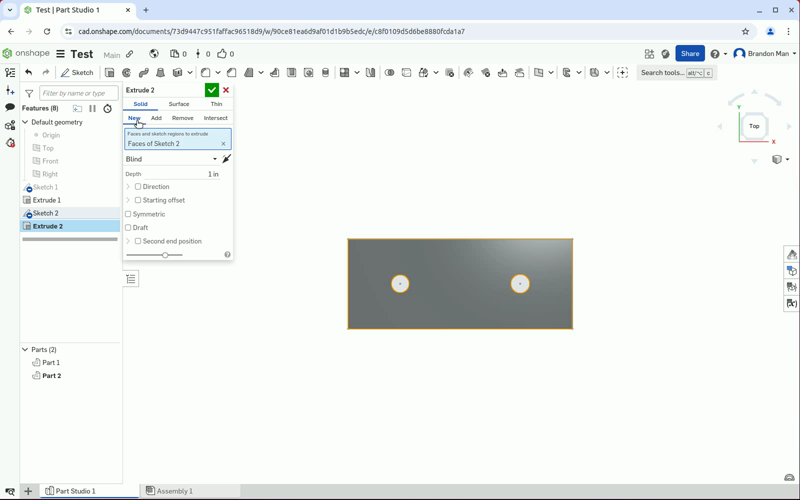
key(tab, 4)
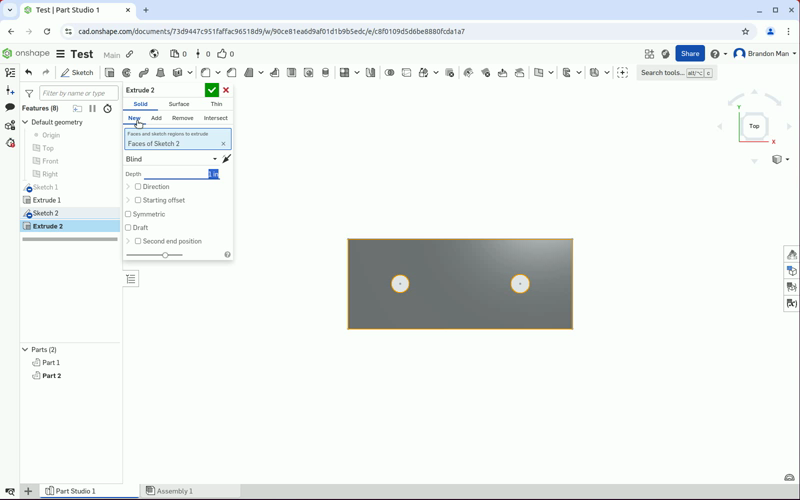
text(0.963)
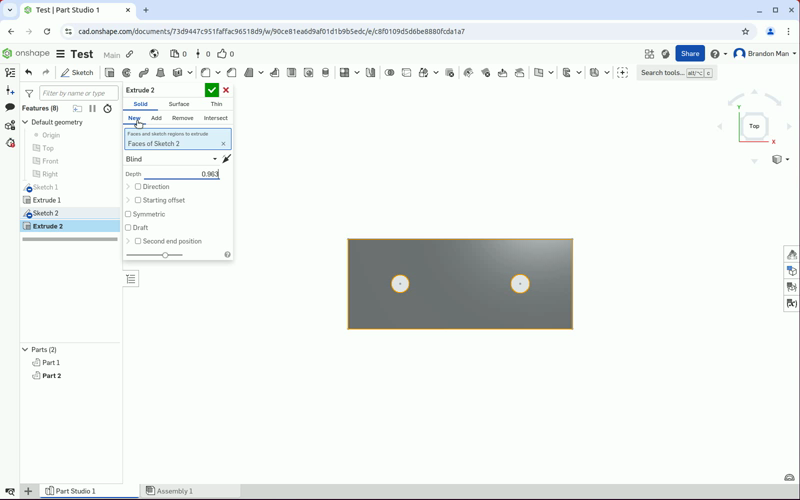
key(enter)
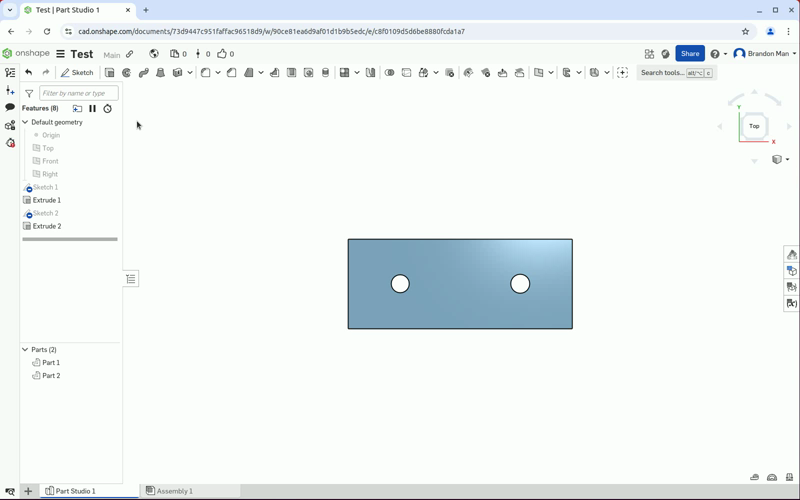
key(shift+h)
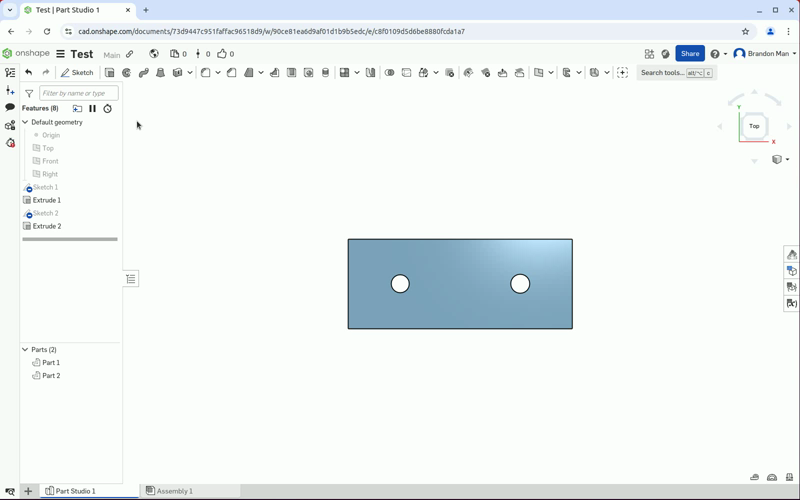
key(shift+h)
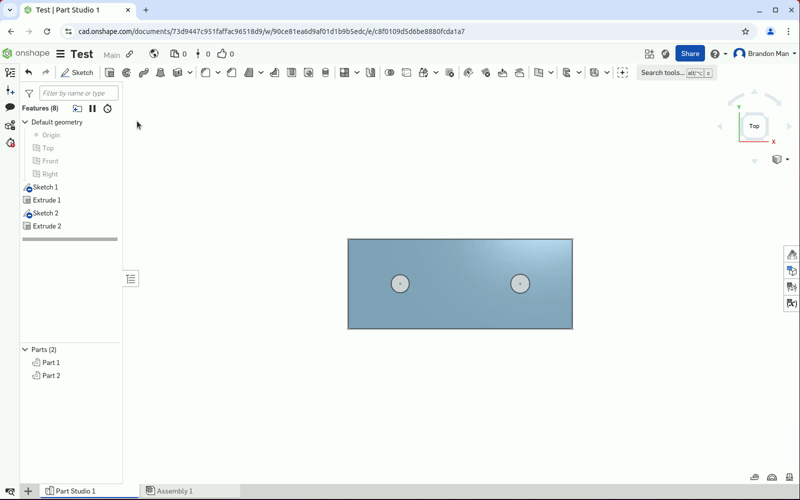
key(shift+7)
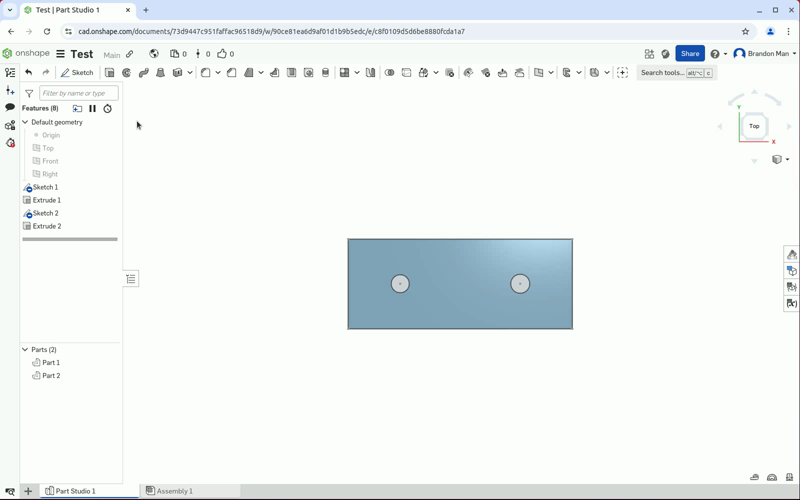
key(up, 3)
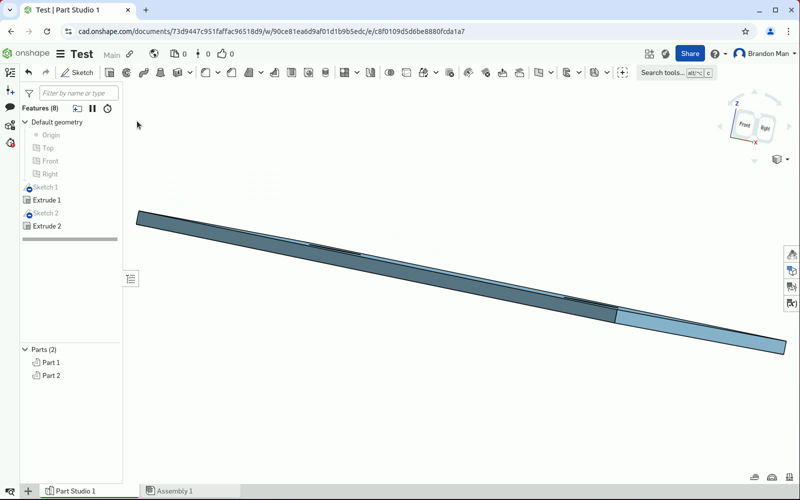
key(left, 3)
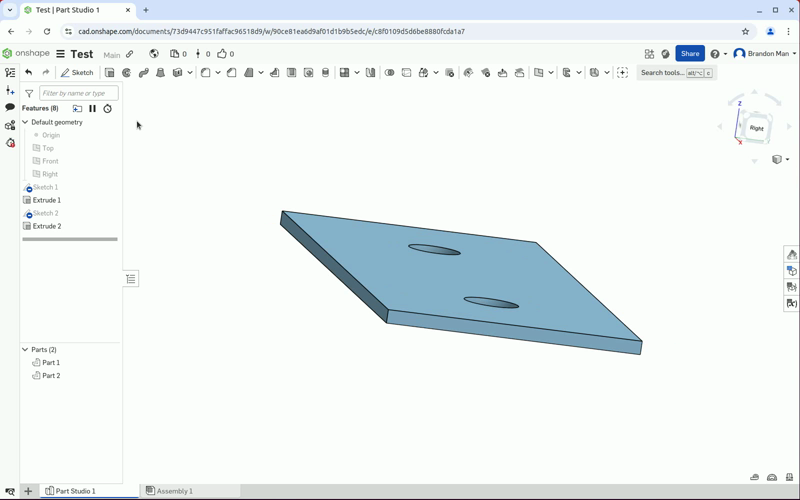
key(right, 3)
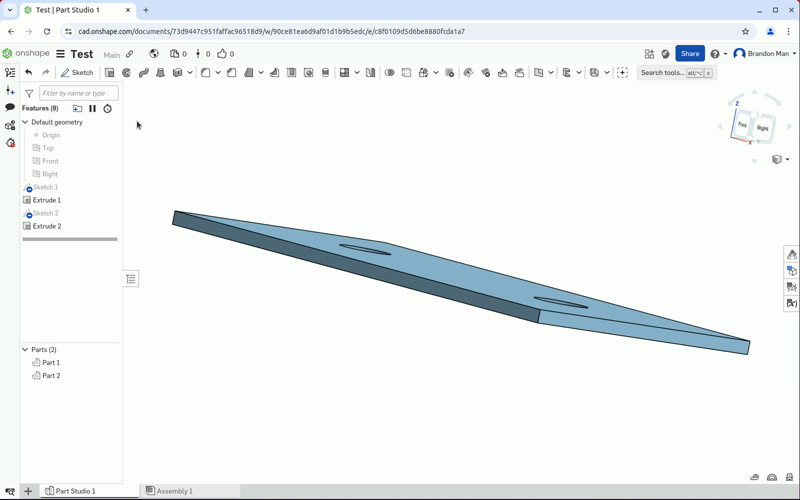
key(down, 3)
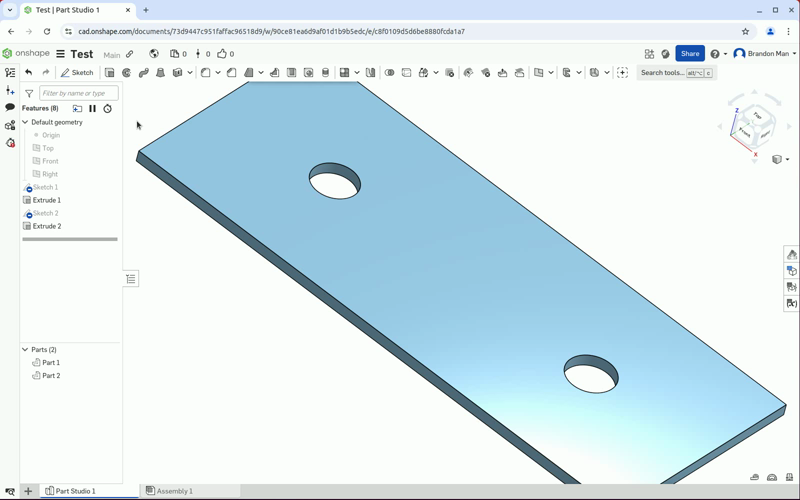
mouse_move(73, 189)
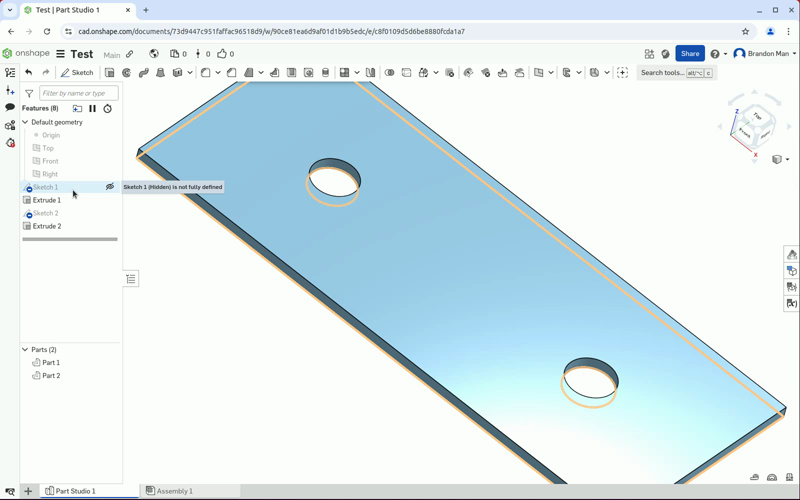
click(73, 189)